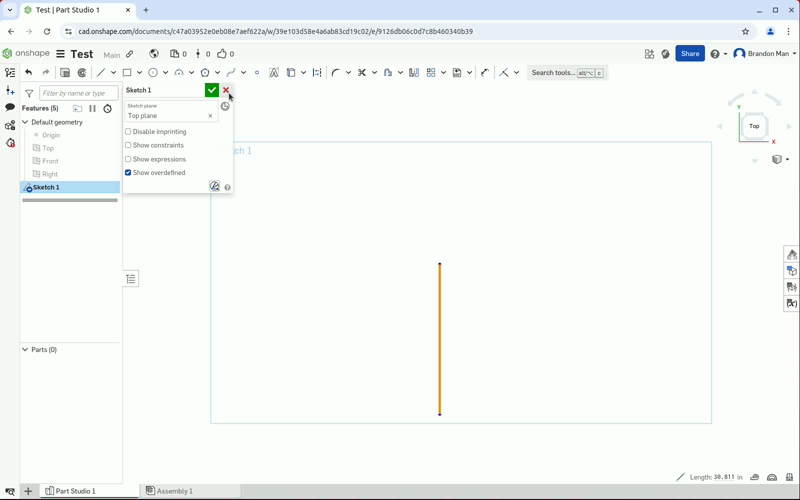
key(shift+h)
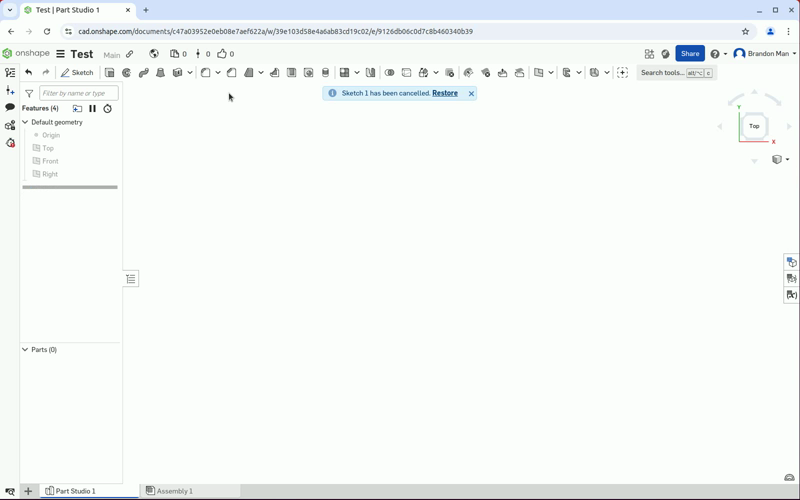
mouse_move(73, 352)
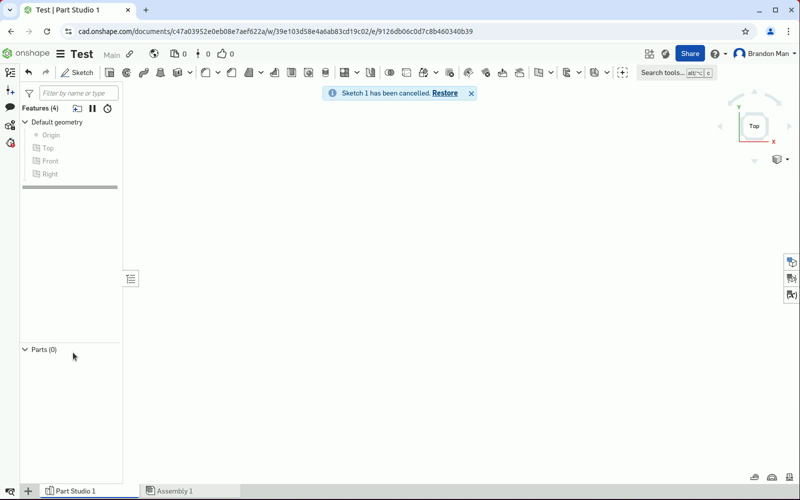
key(y)
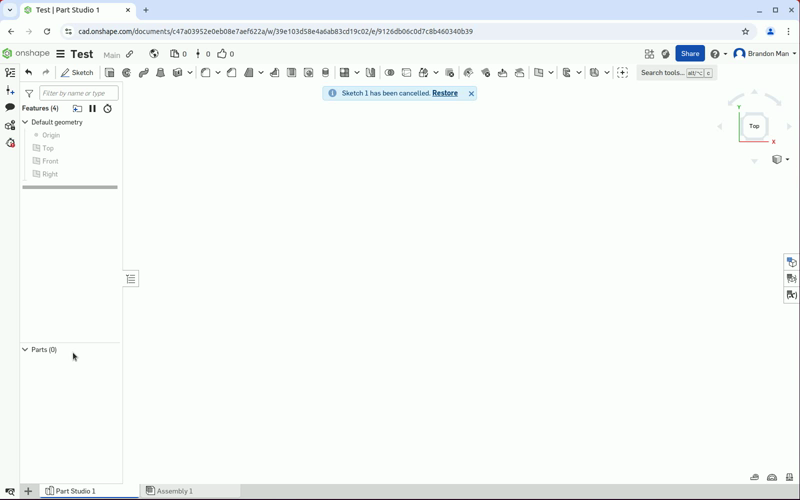
key(shift+p)
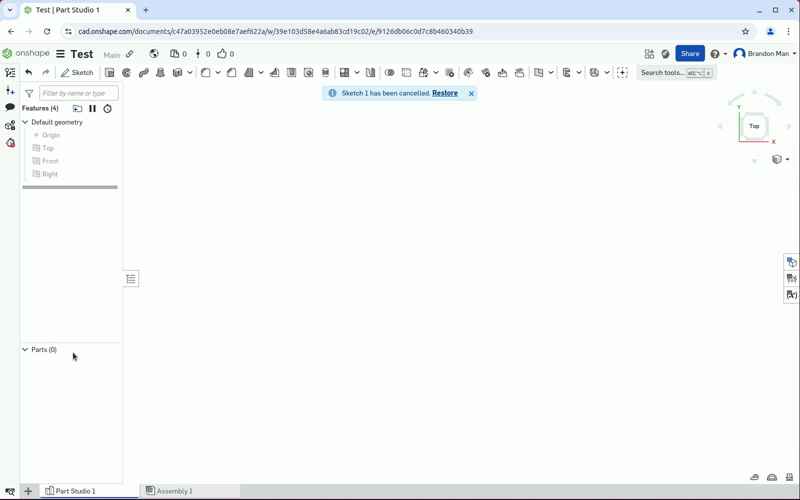
key(space)
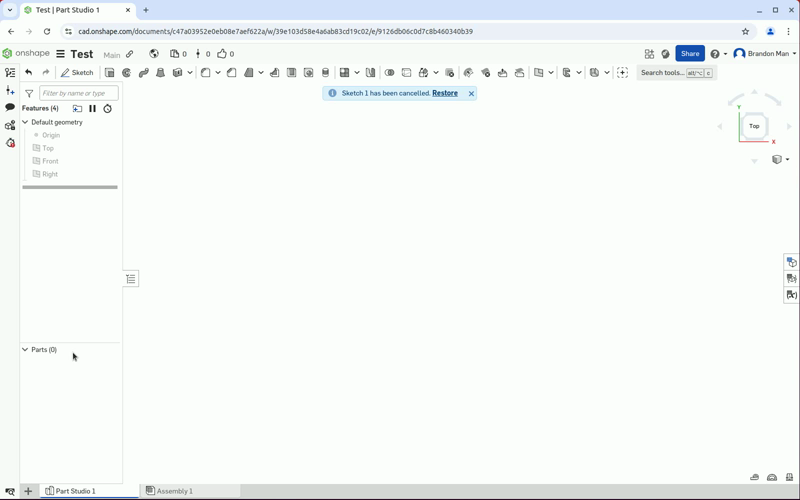
key_down(shift)
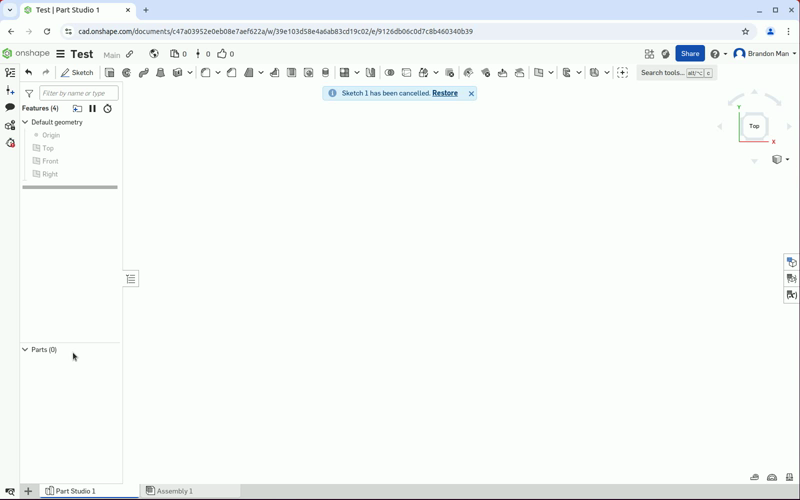
key(up)
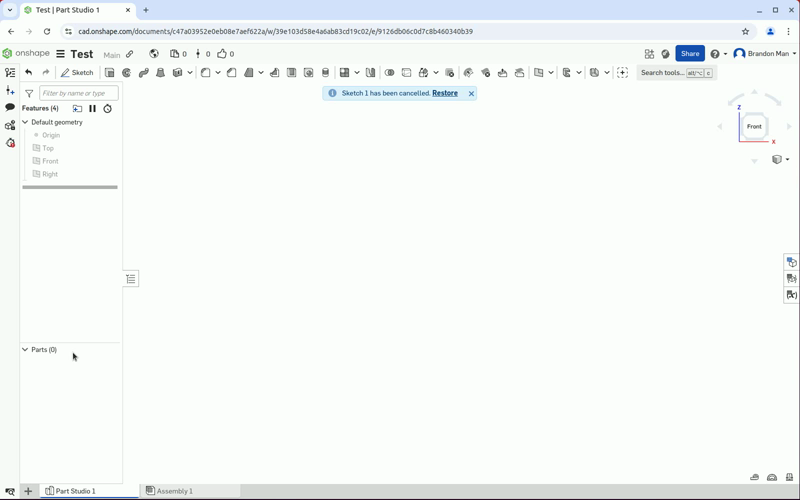
key_up(shift)
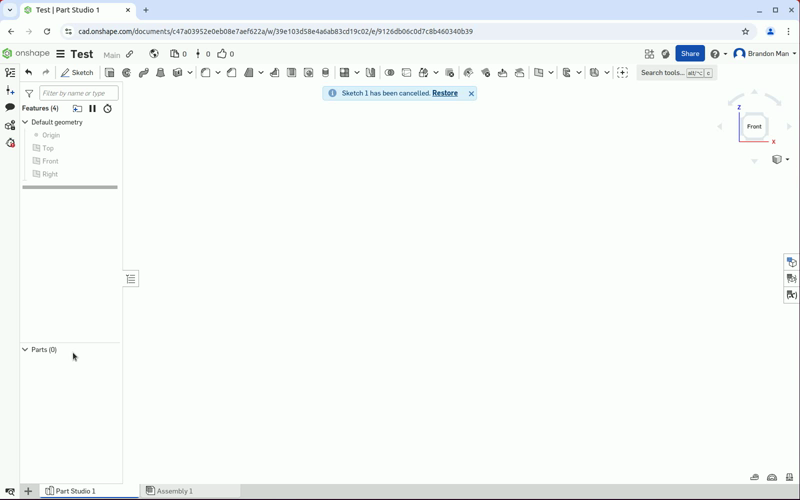
mouse_move(73, 352)
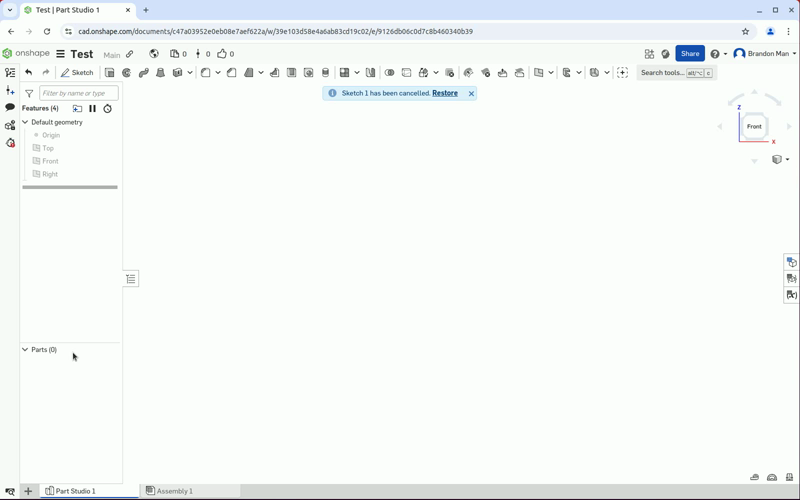
key(shift+y)
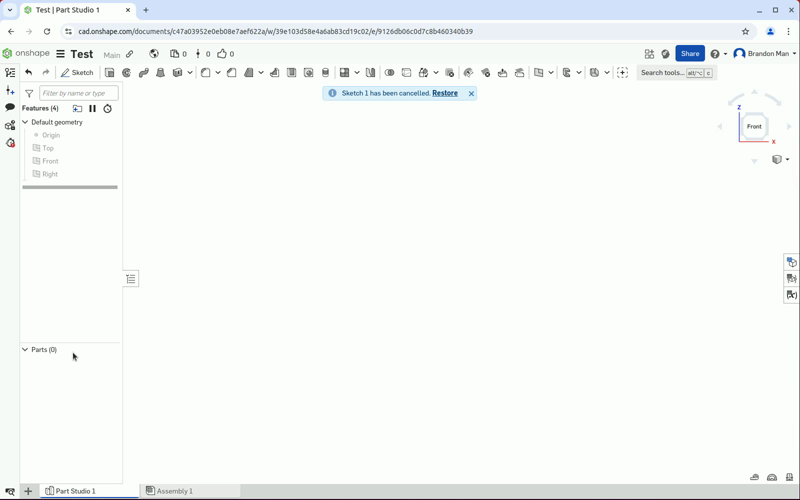
key(shift+s)
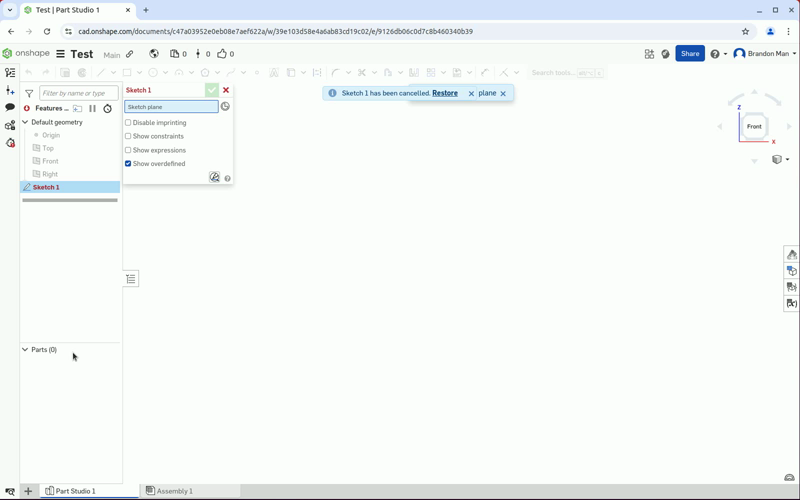
mouse_move(73, 163)
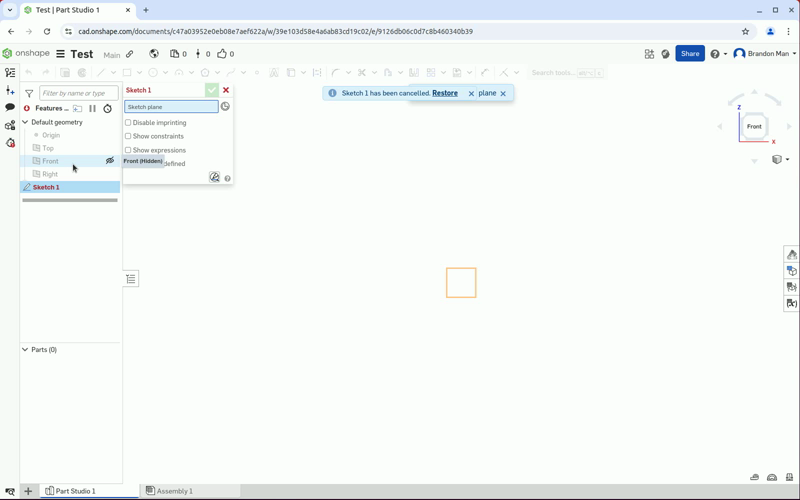
click(73, 163)
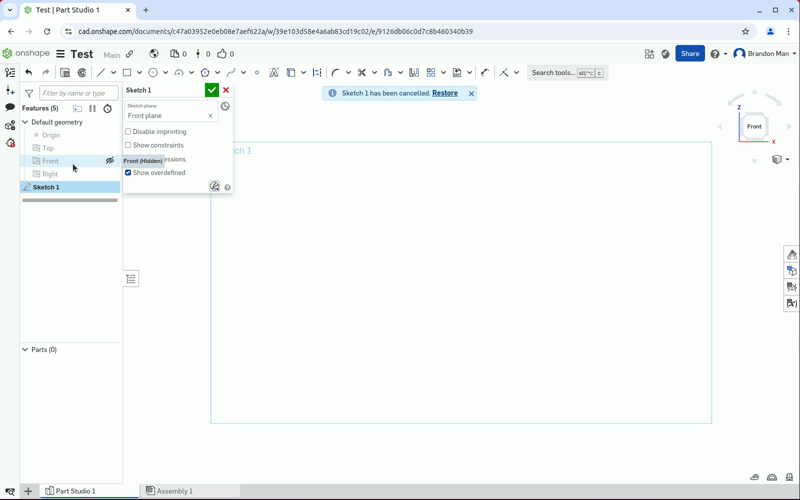
mouse_move(73, 352)
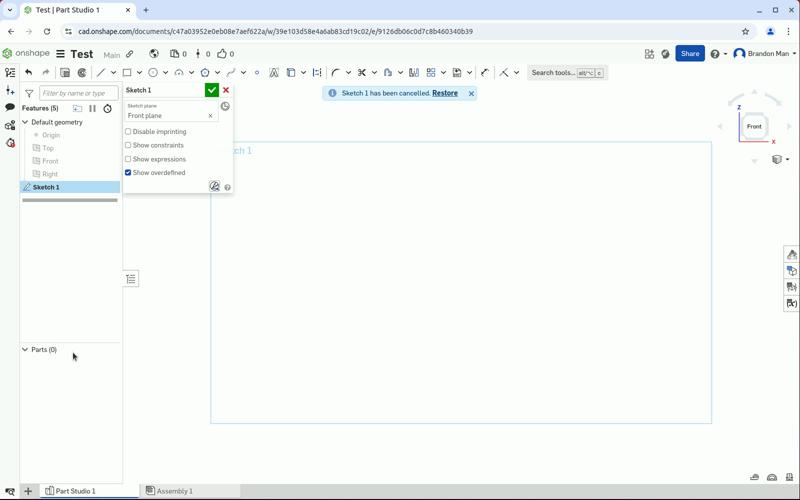
key(y)
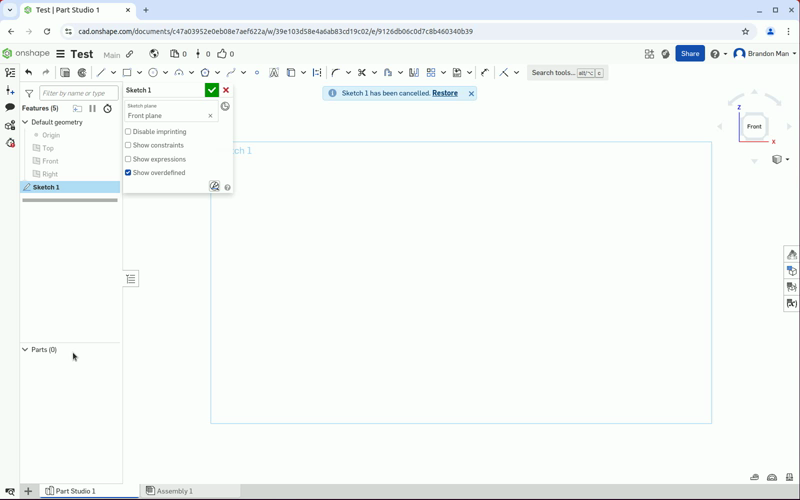
key(c)
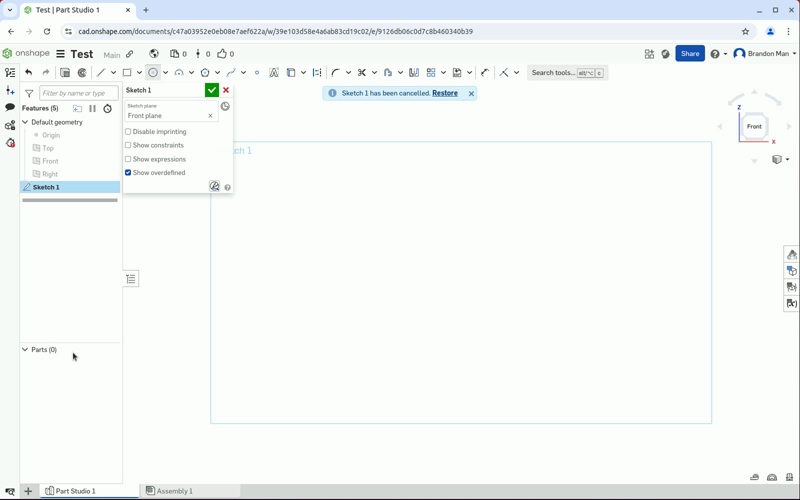
key_down(shift)
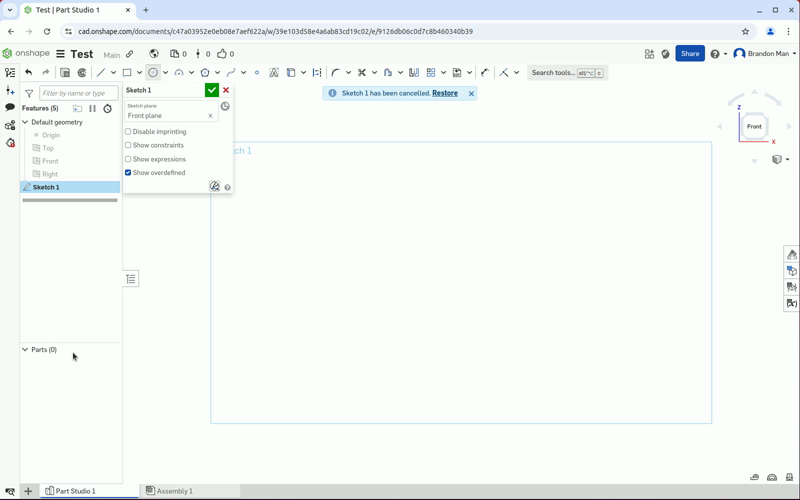
mouse_move(461, 282)
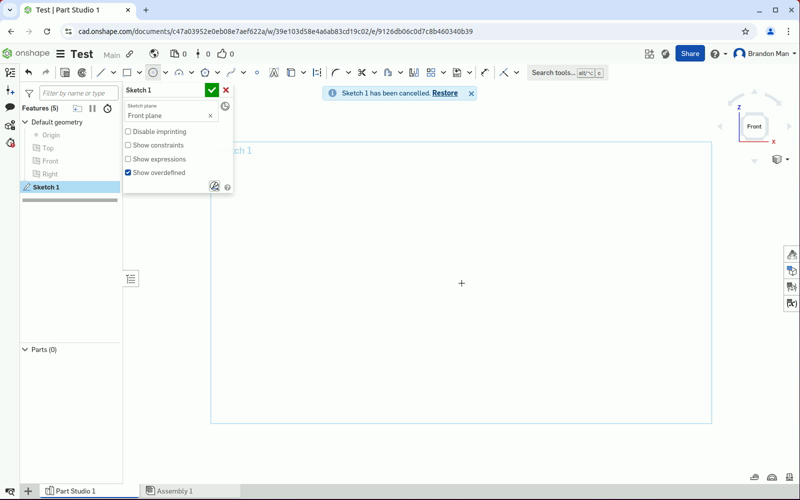
click(461, 282)
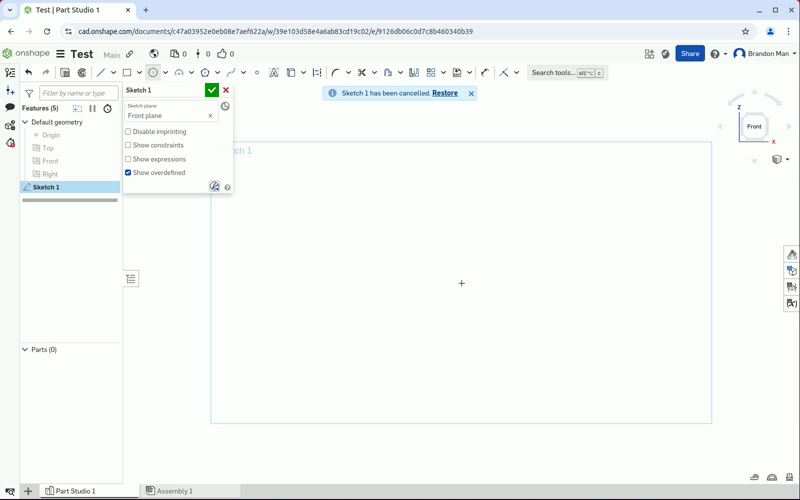
key_up(shift)
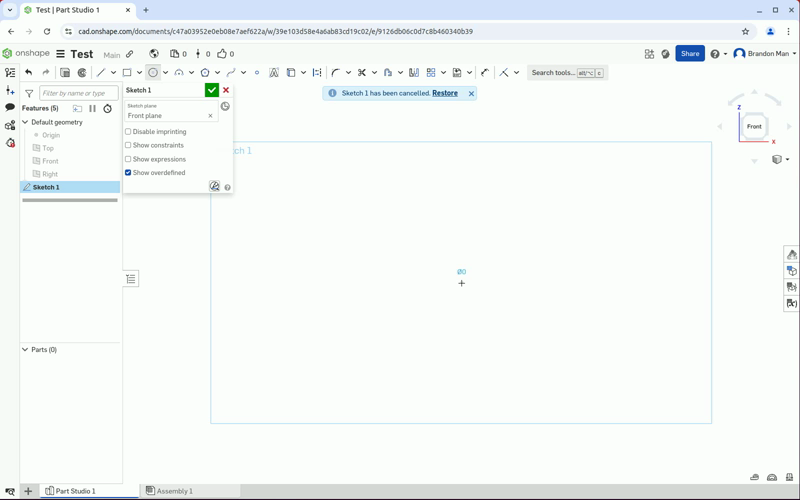
mouse_move(508, 282)
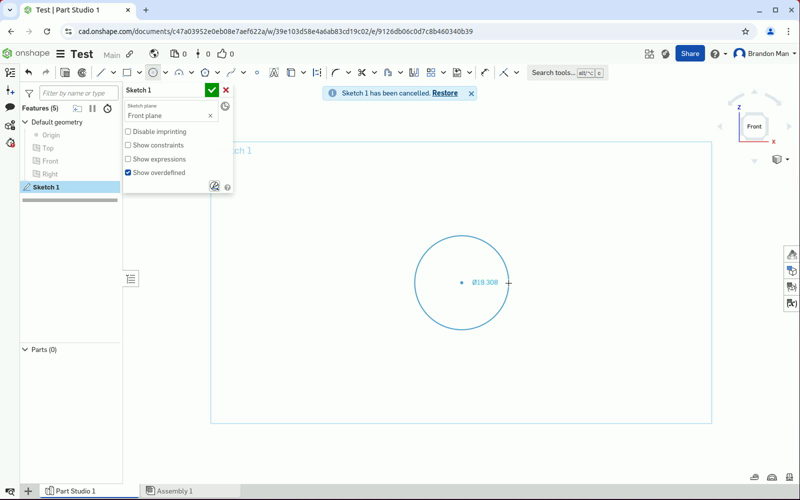
click(508, 282)
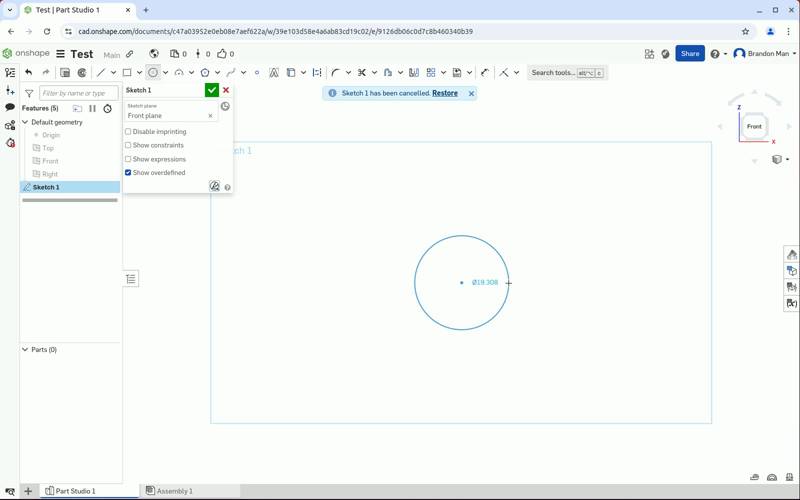
key(esc)
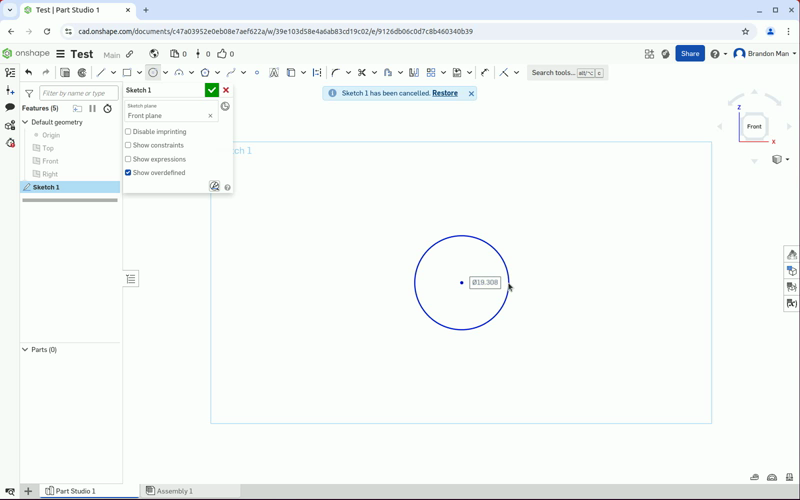
key(c)
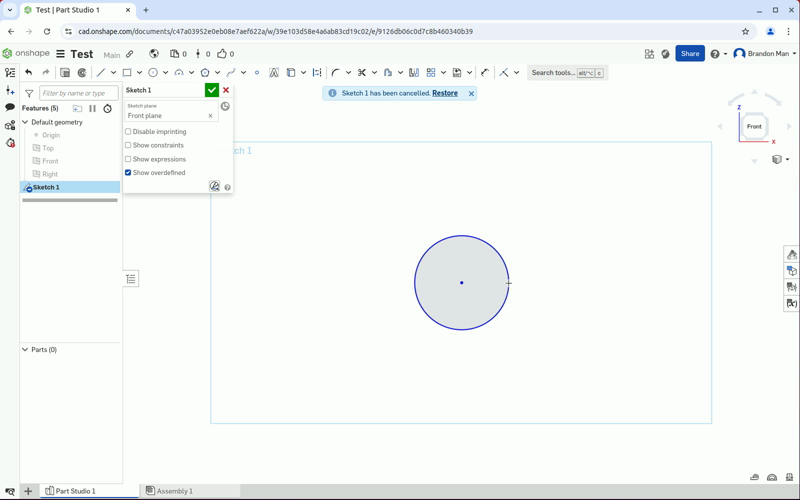
key_down(shift)
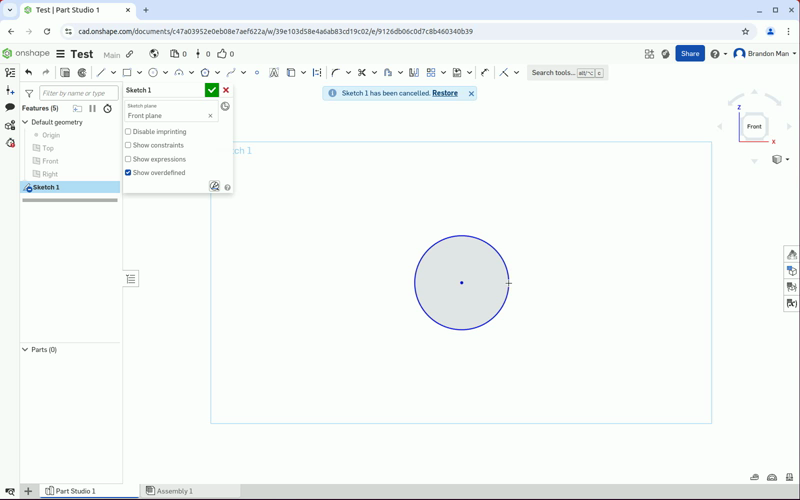
mouse_move(461, 282)
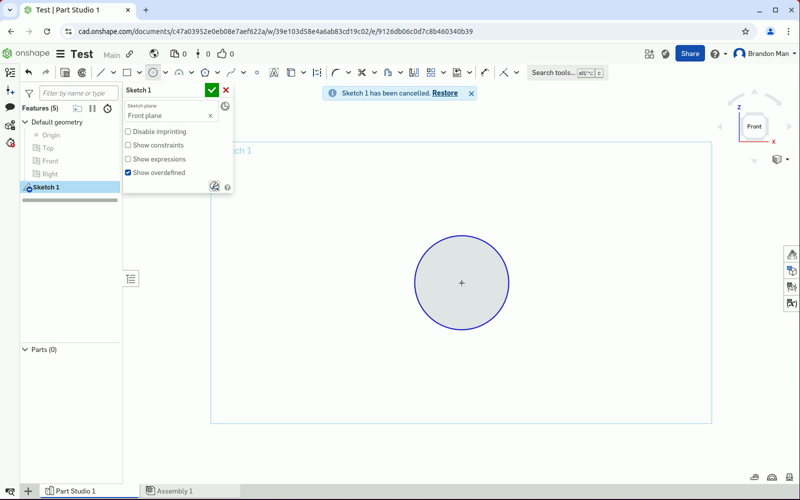
click(461, 282)
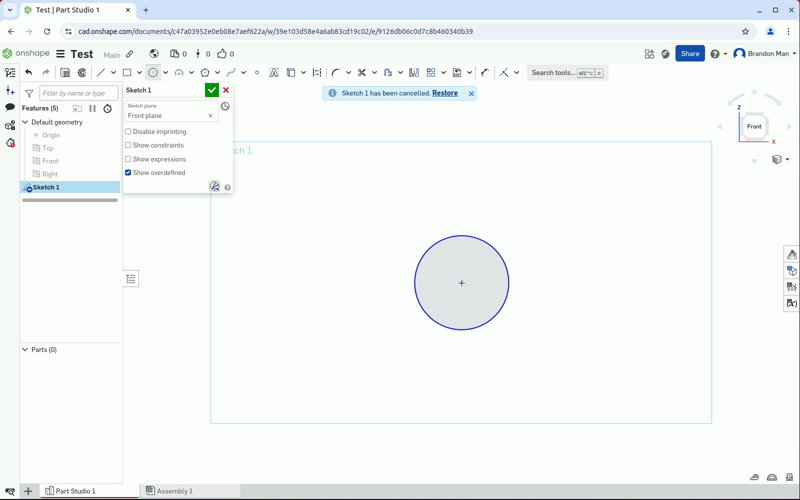
key_up(shift)
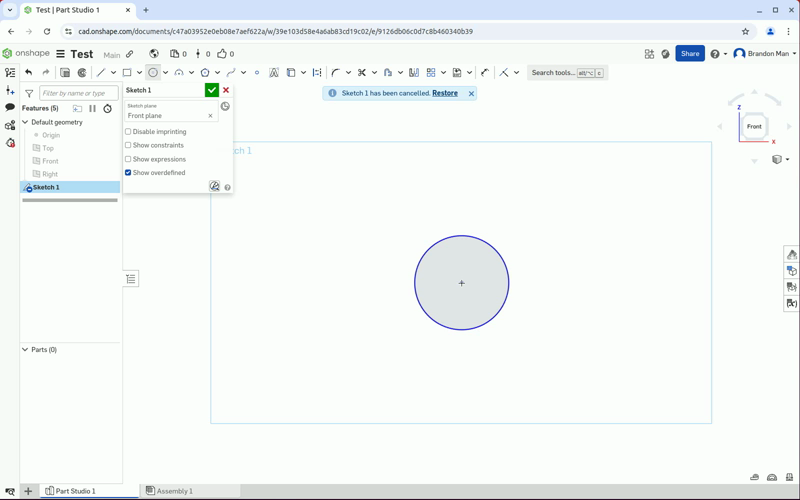
mouse_move(496, 282)
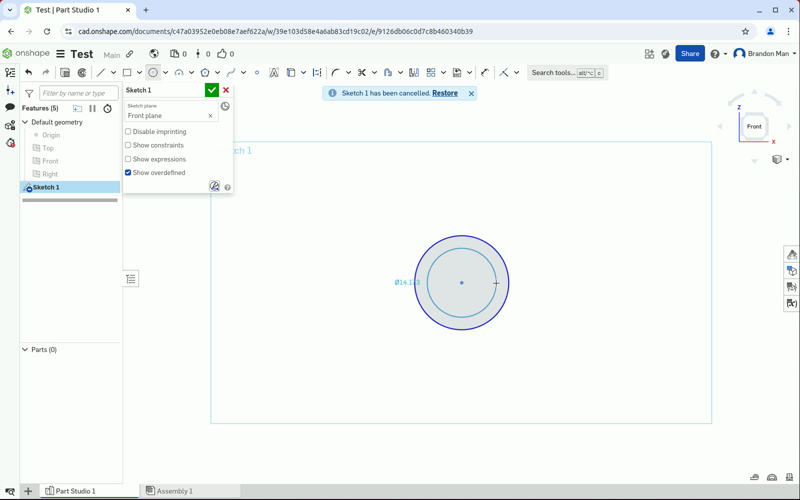
click(496, 282)
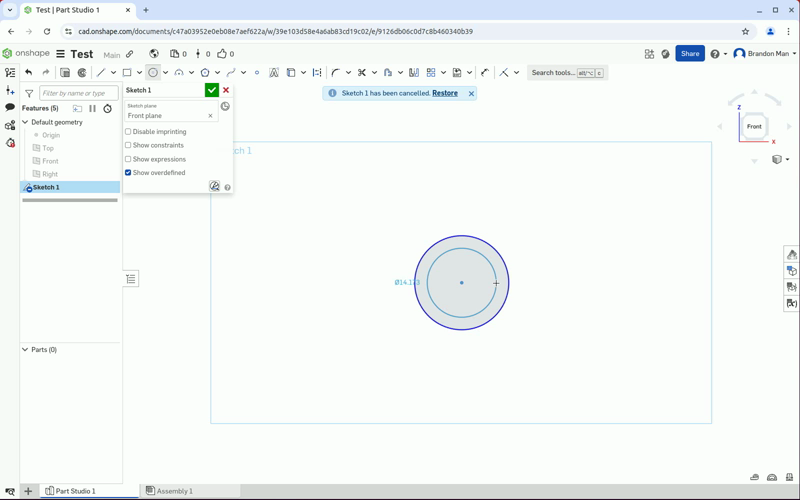
key(esc)
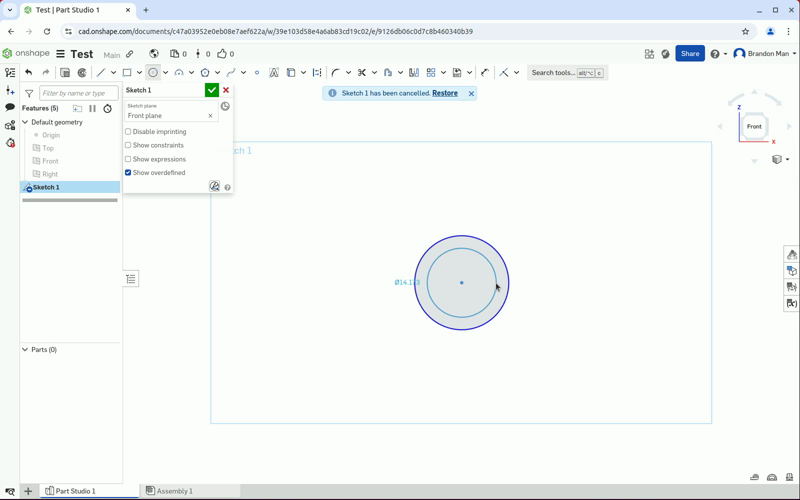
mouse_move(486, 317)
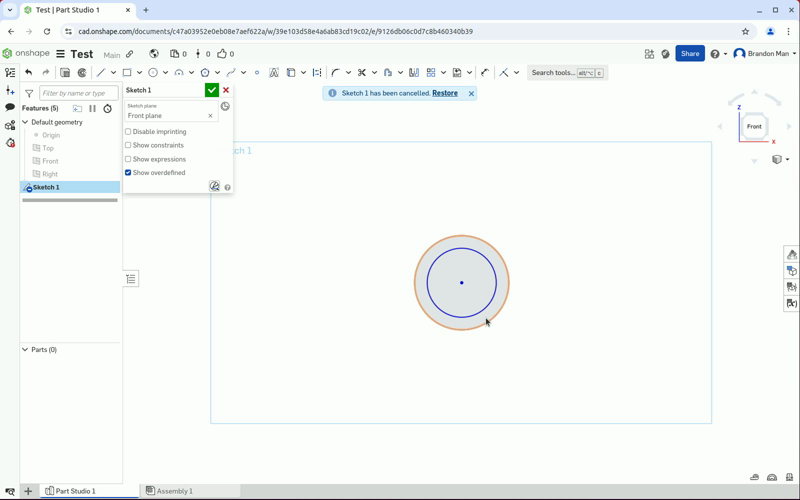
click(486, 317)
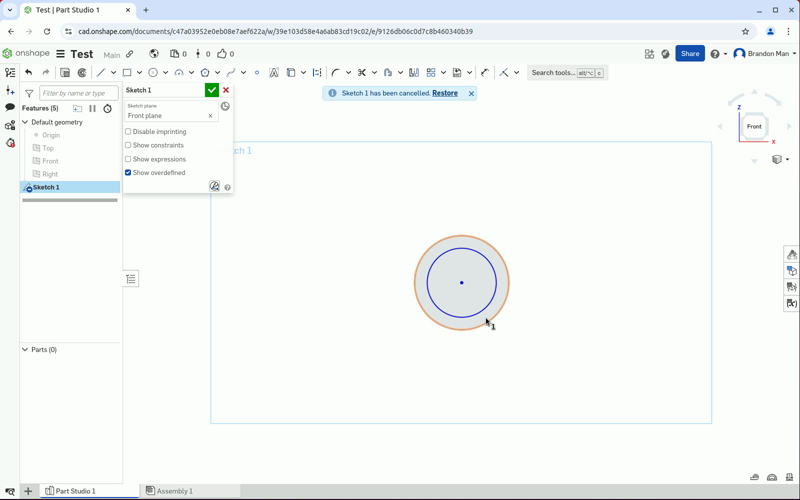
mouse_move(73, 352)
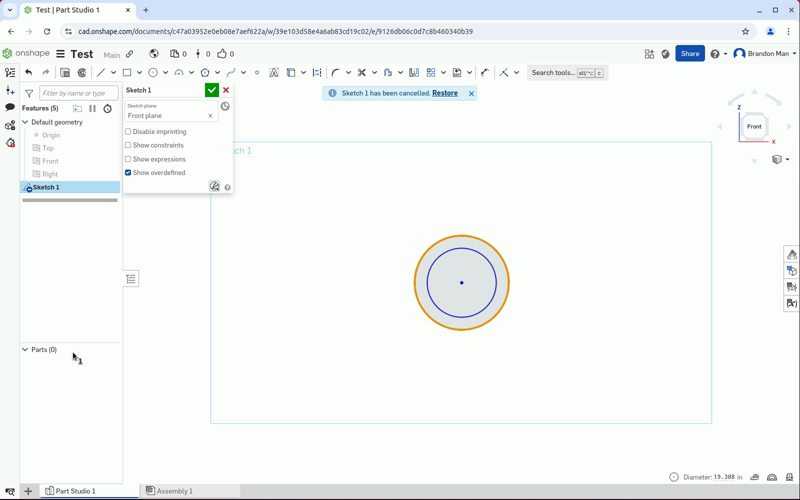
key(shift+y)
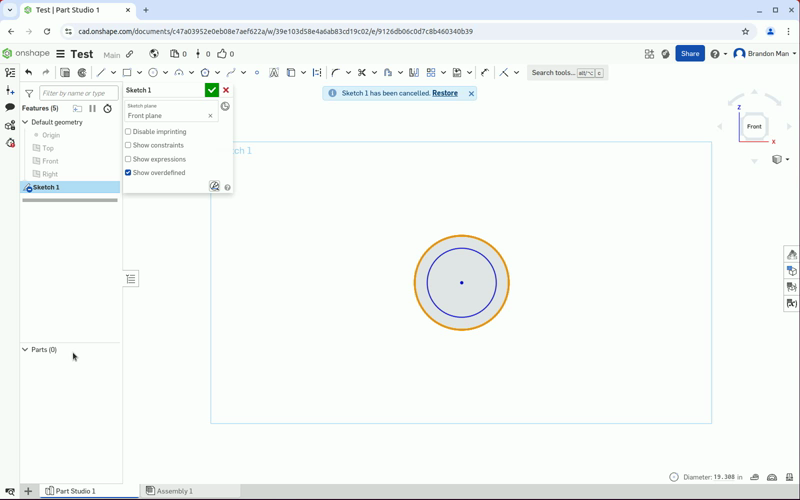
key(shift+e)
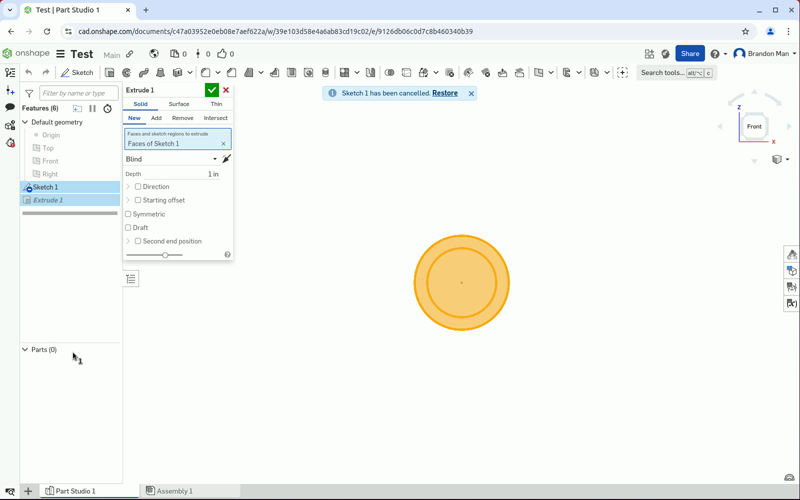
mouse_move(143, 106)
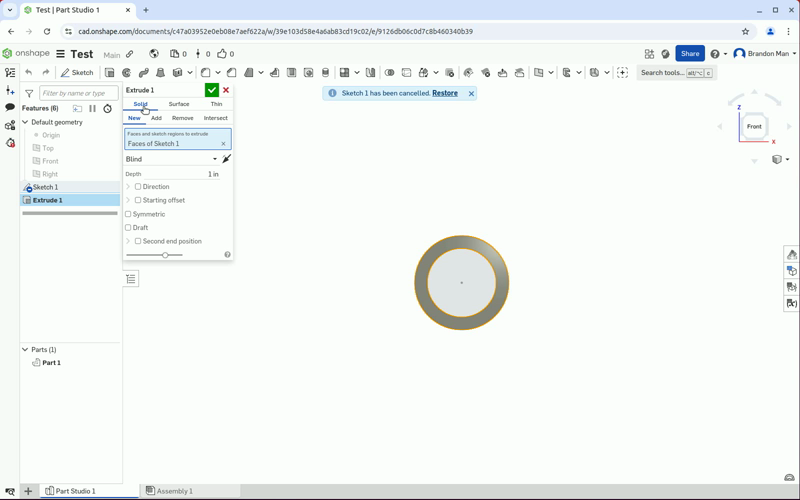
click(143, 106)
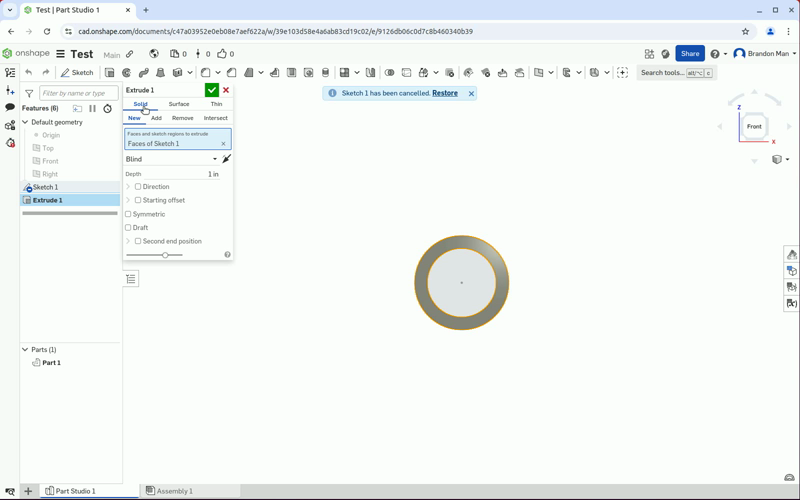
mouse_move(137, 120)
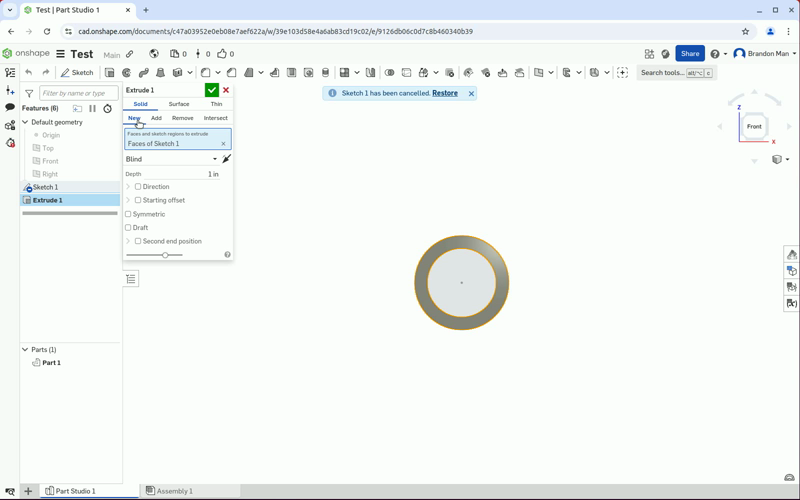
click(137, 120)
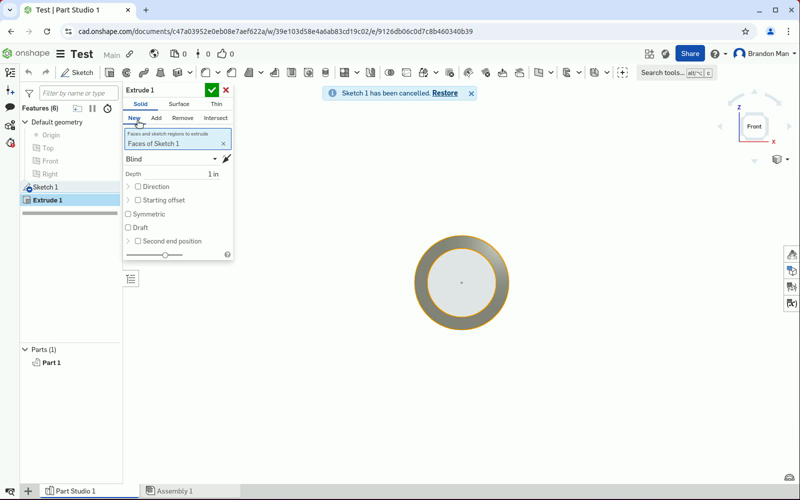
key(tab, 4)
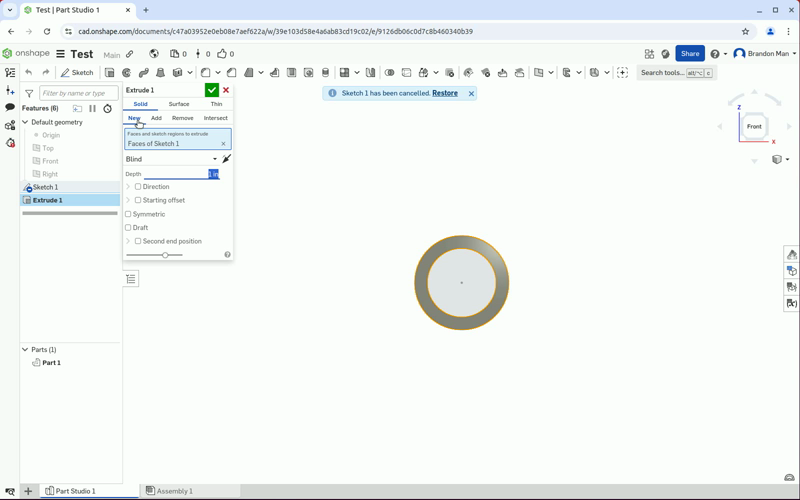
text(23.108)
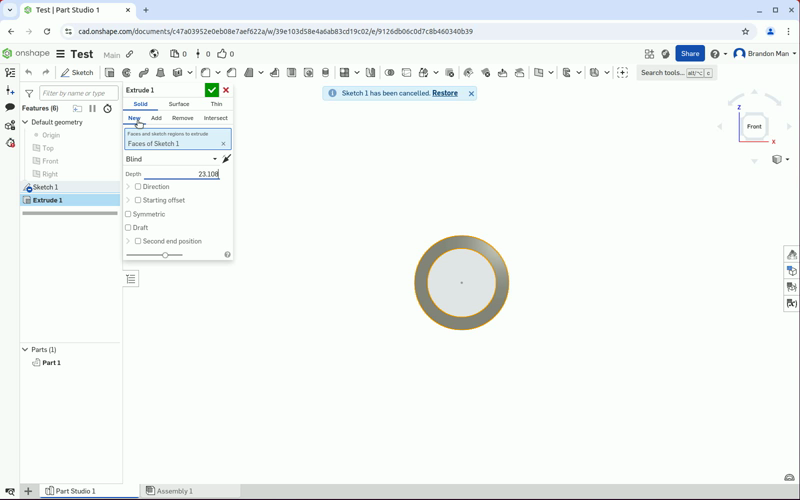
key(enter)
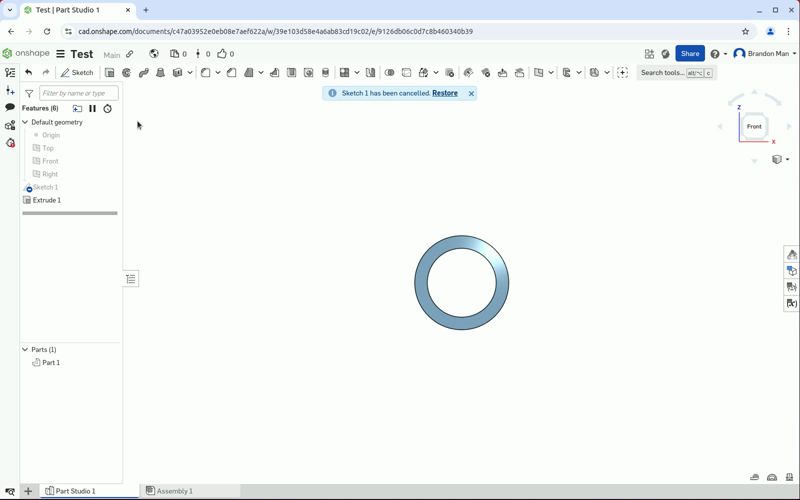
key(shift+h)
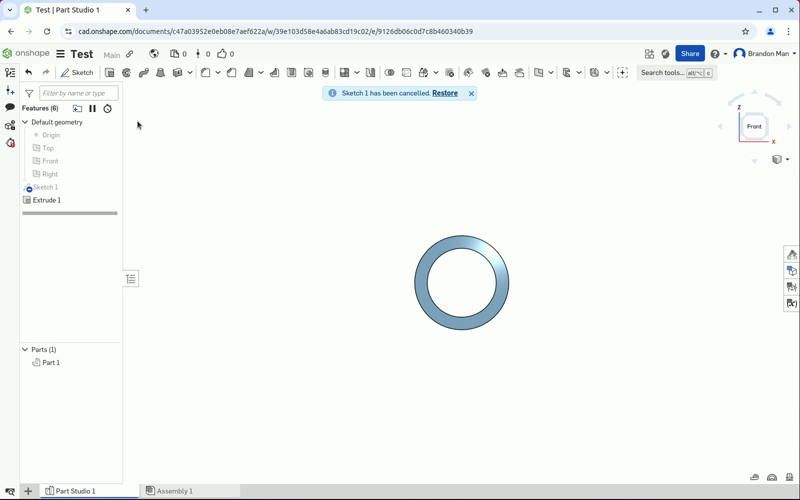
key(shift+h)
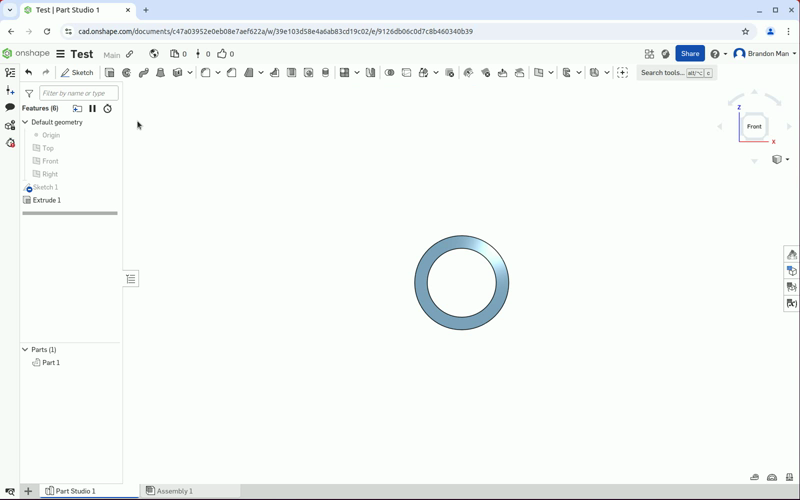
mouse_move(73, 189)
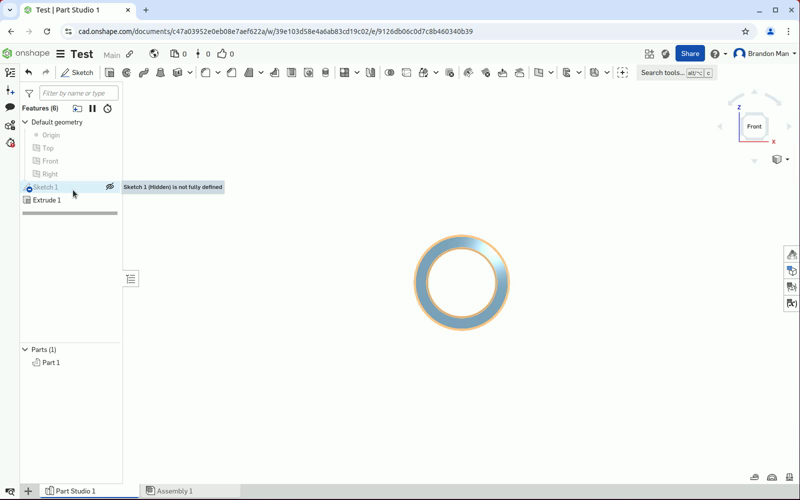
click(73, 189)
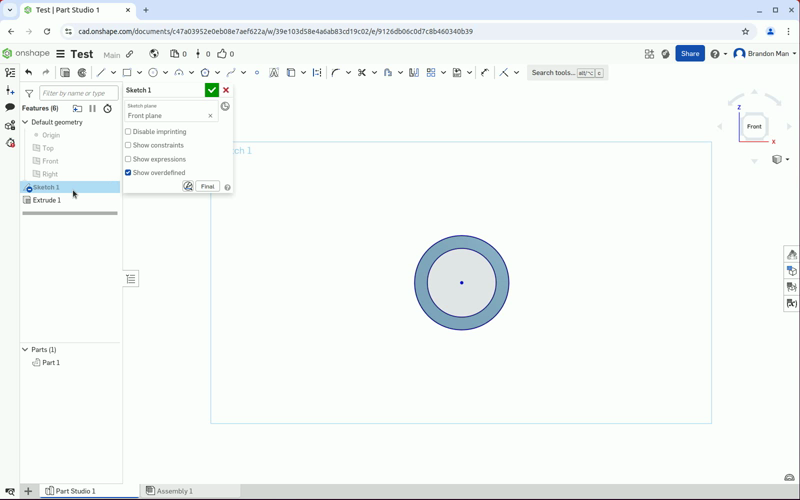
mouse_move(229, 92)
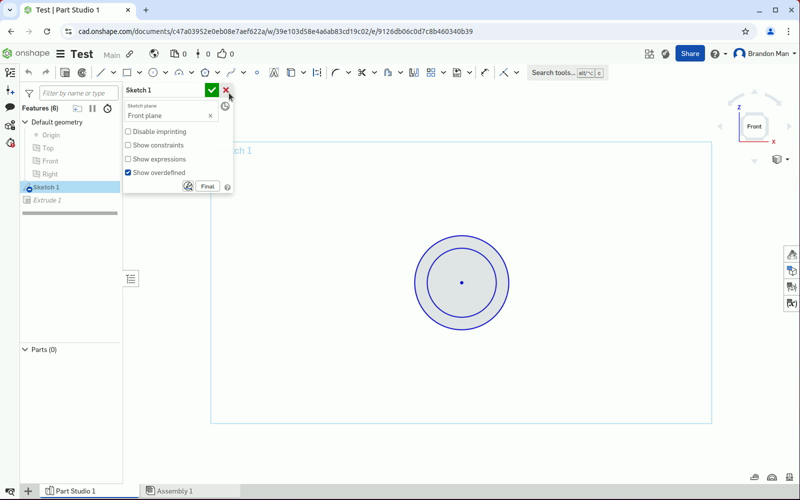
click(229, 92)
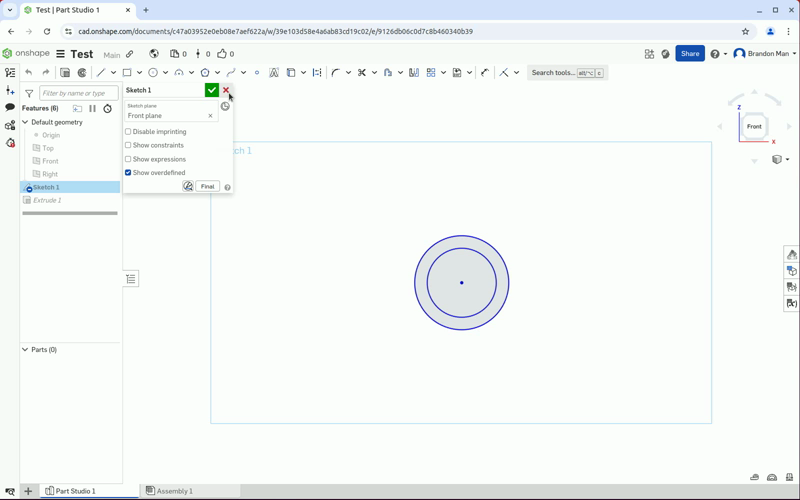
key(shift+s)
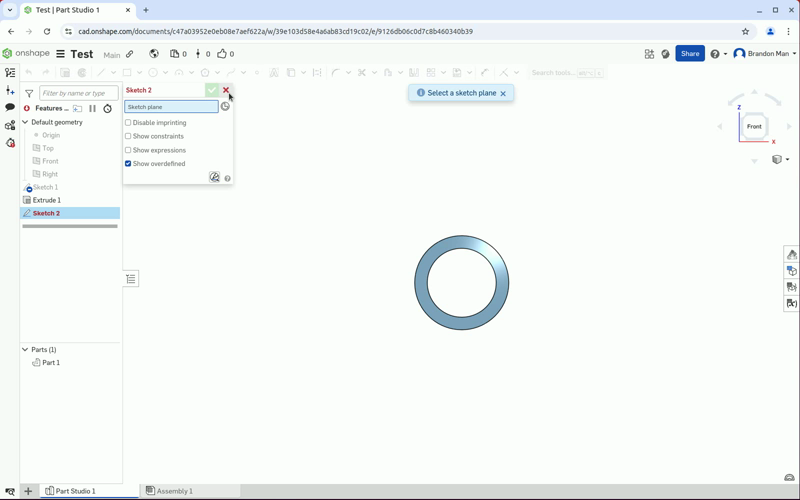
mouse_move(73, 163)
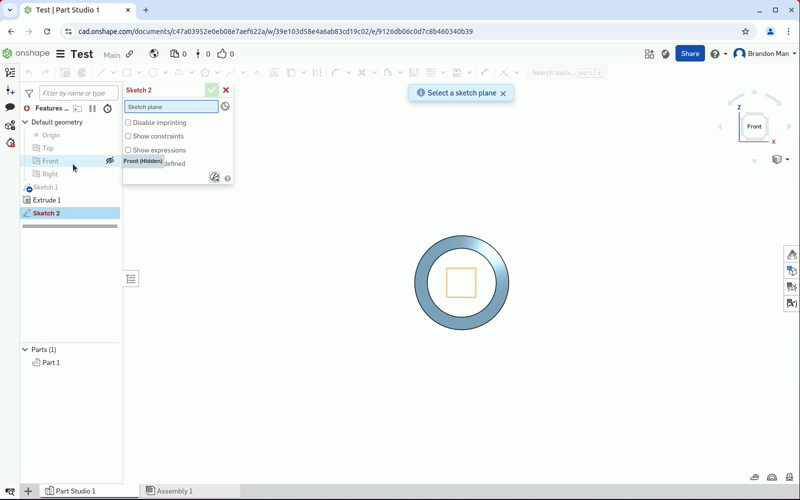
click(73, 163)
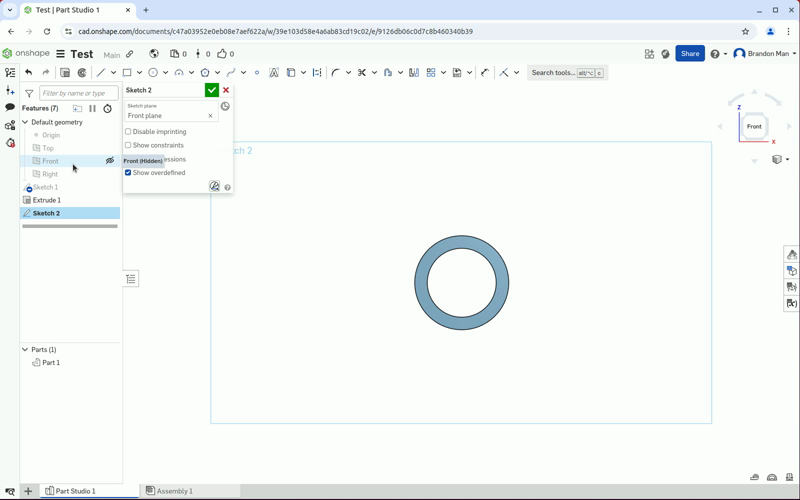
mouse_move(73, 352)
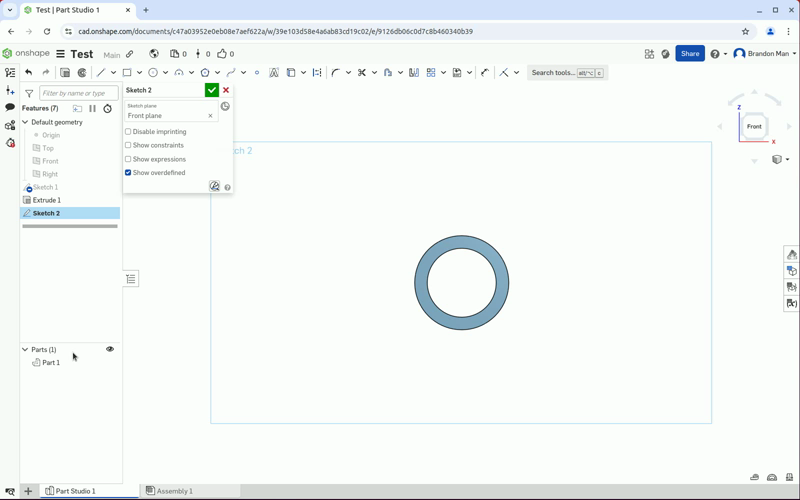
key(y)
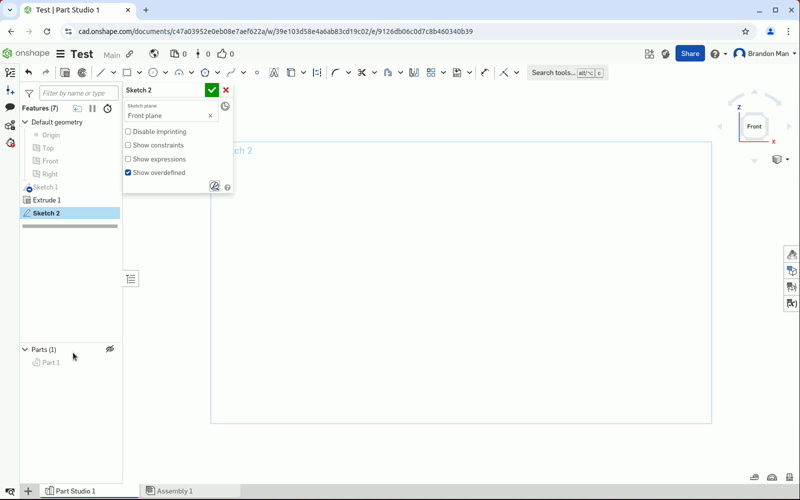
key(l)
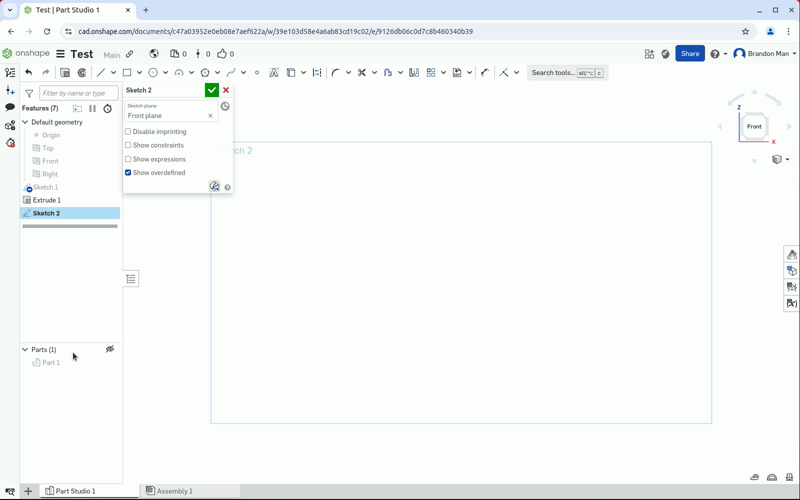
key_down(shift)
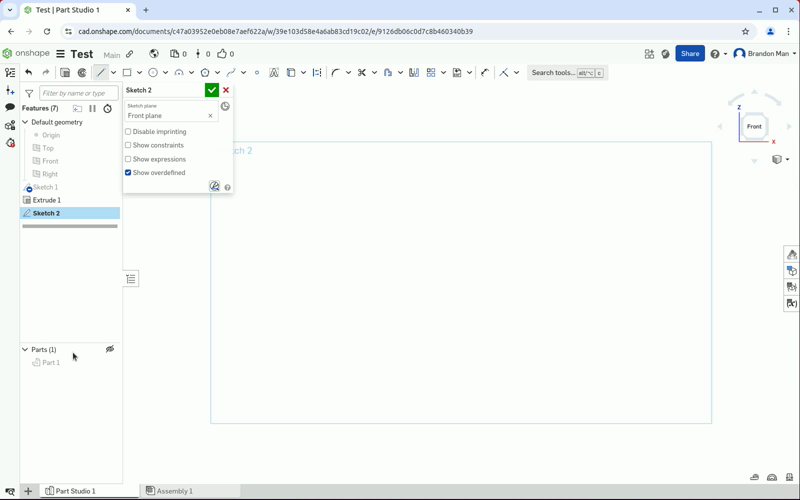
mouse_move(410, 333)
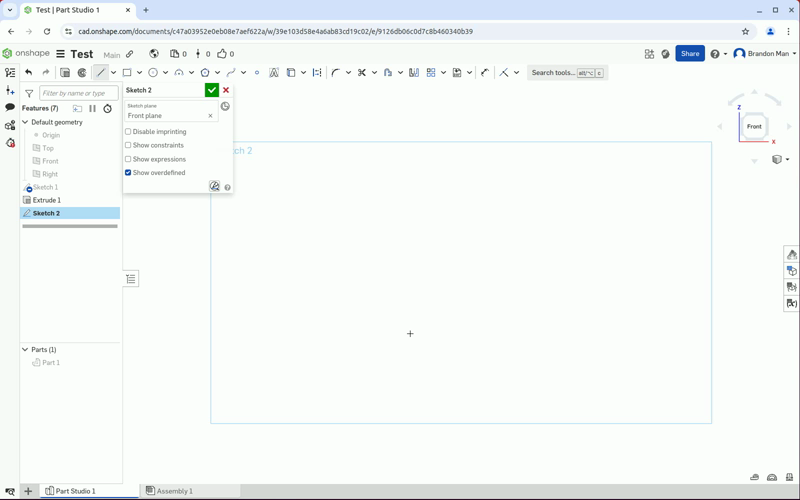
click(410, 333)
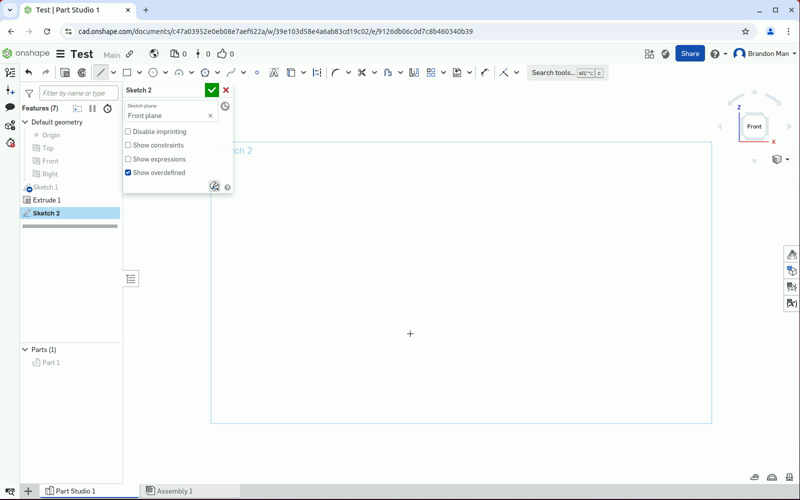
key_up(shift)
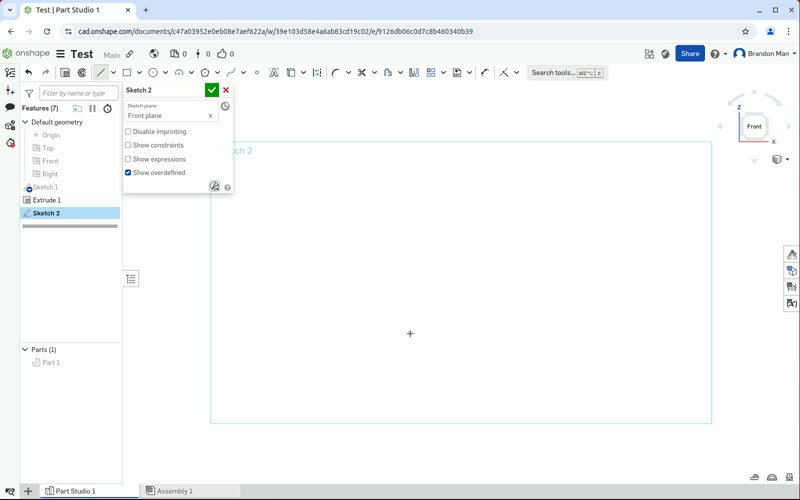
key_down(shift)
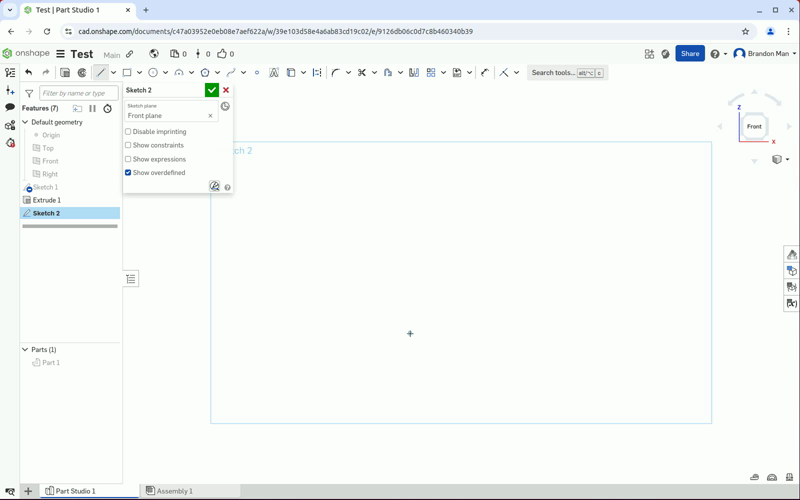
mouse_move(511, 333)
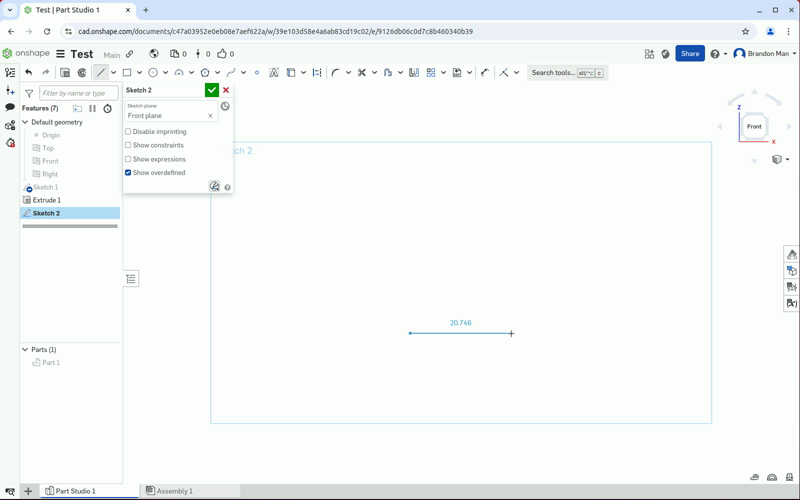
click(511, 333)
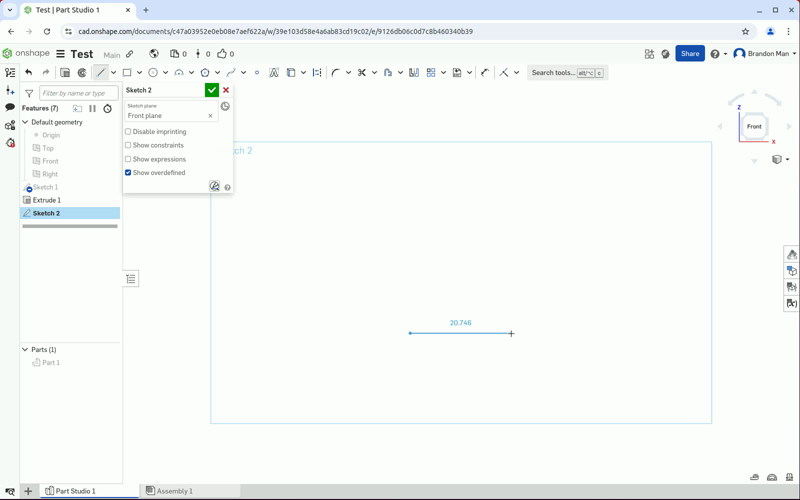
key_up(shift)
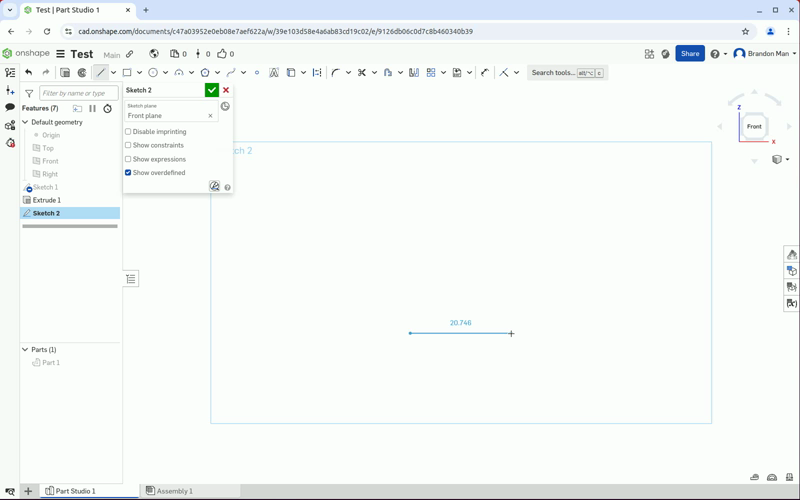
key_down(shift)
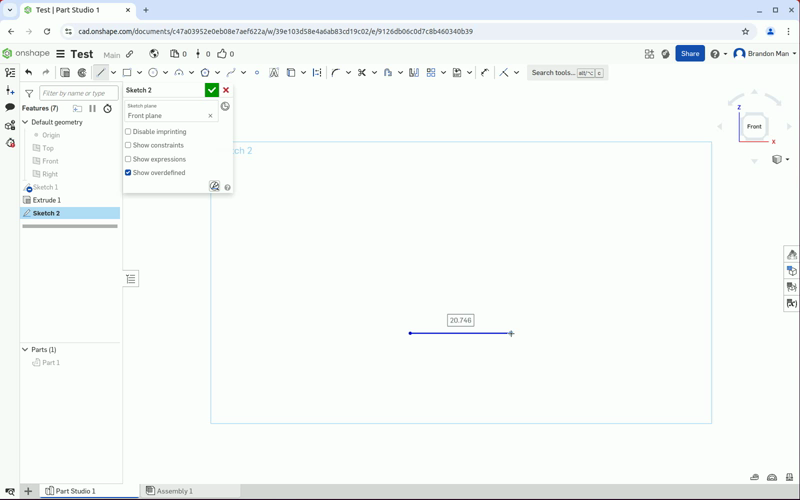
mouse_move(511, 232)
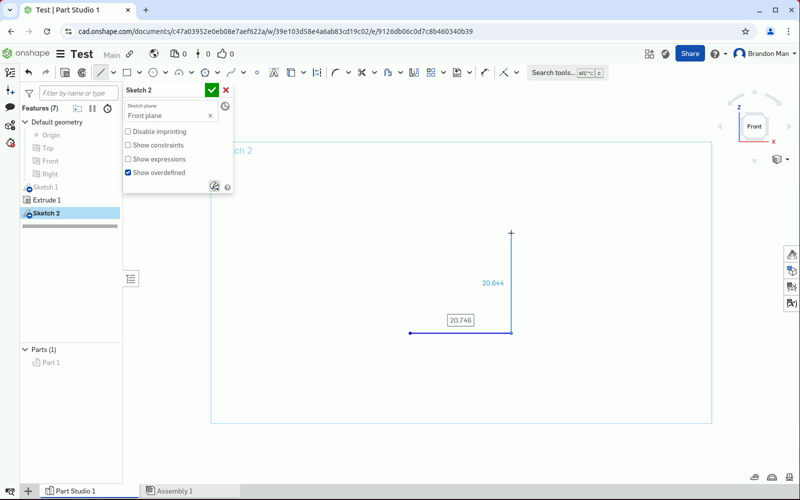
click(511, 232)
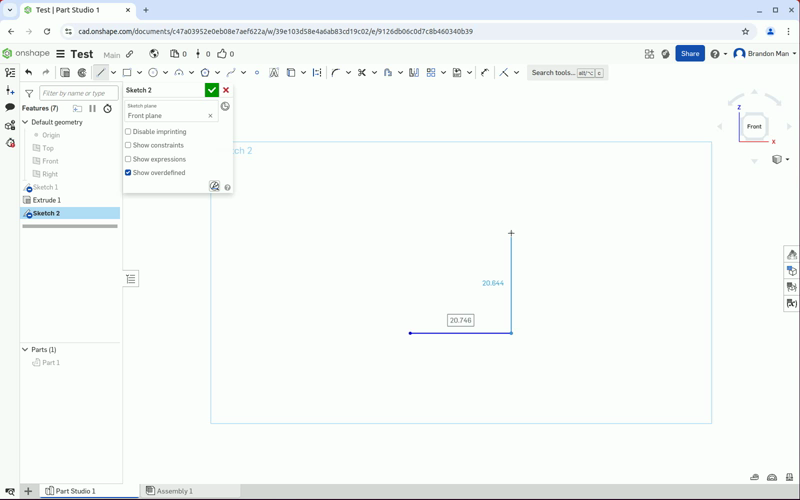
key_up(shift)
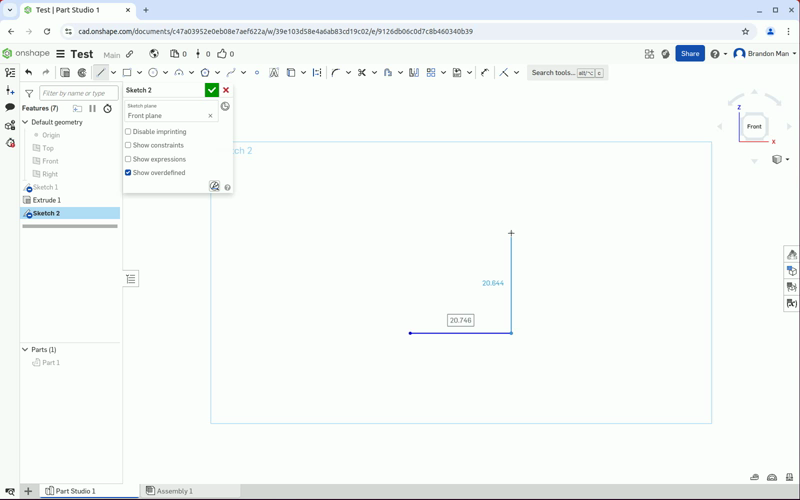
key_down(shift)
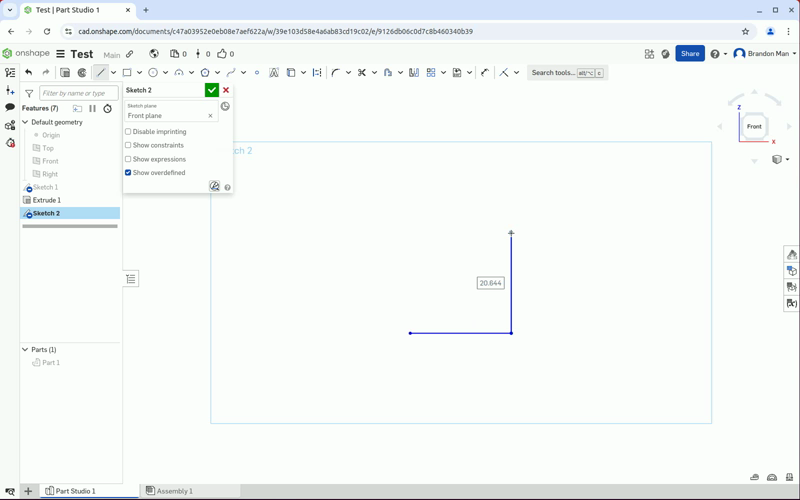
mouse_move(541, 232)
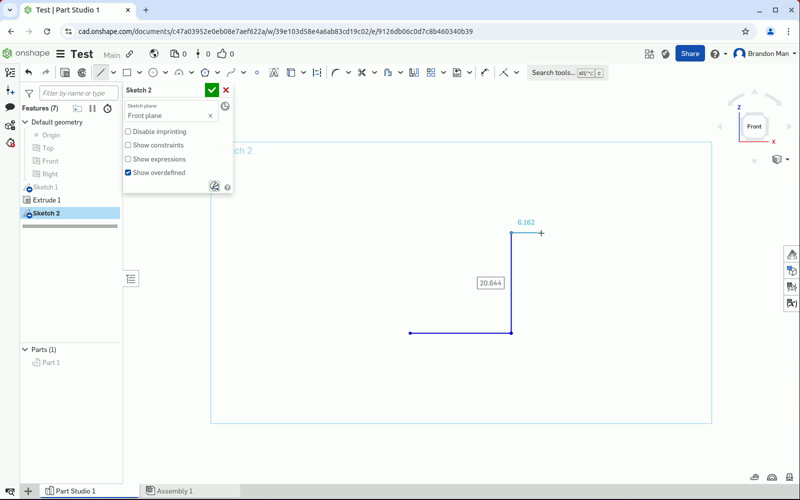
mouse_move(461, 232)
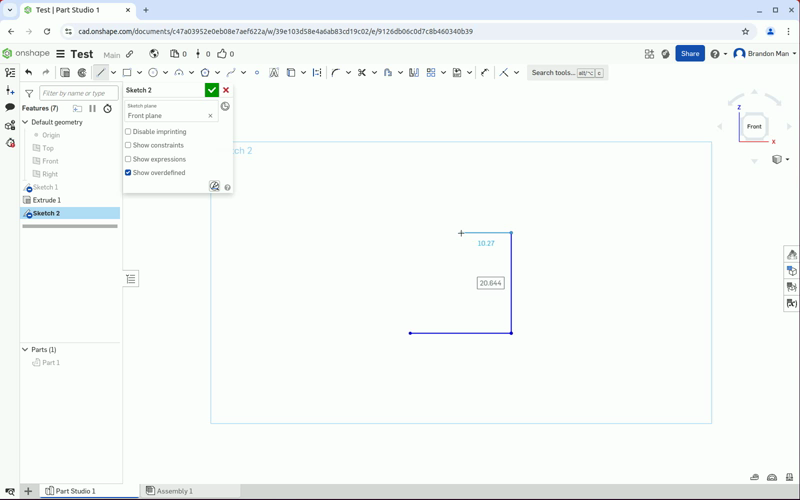
click(461, 232)
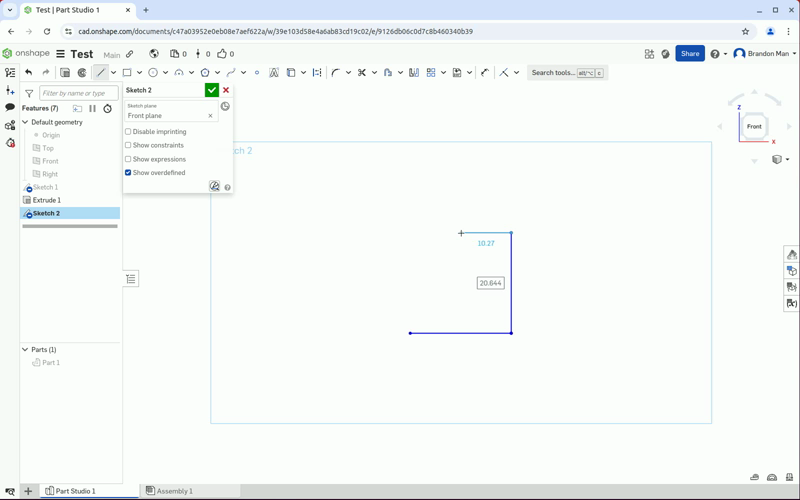
key_up(shift)
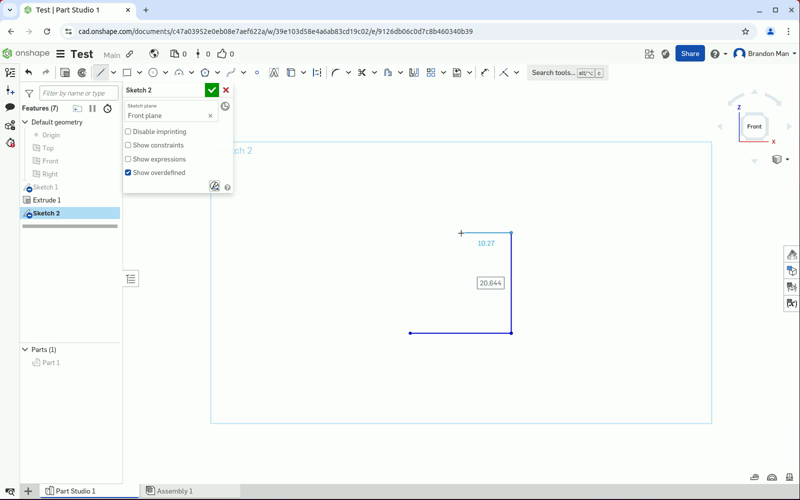
key_down(shift)
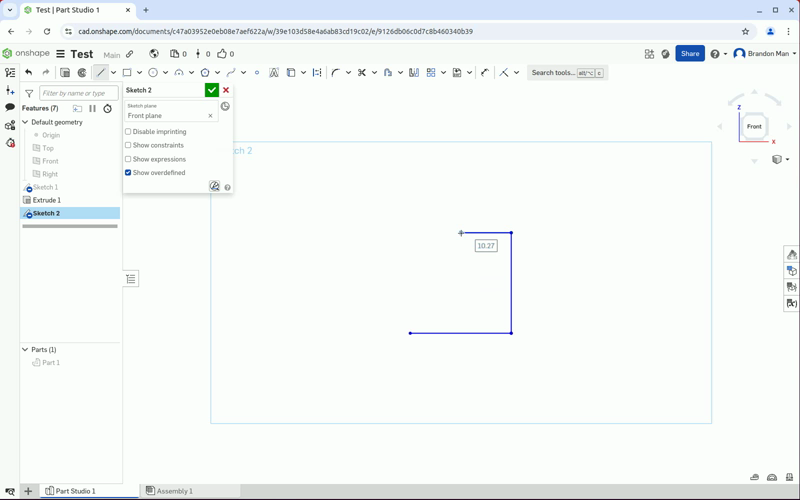
mouse_move(491, 232)
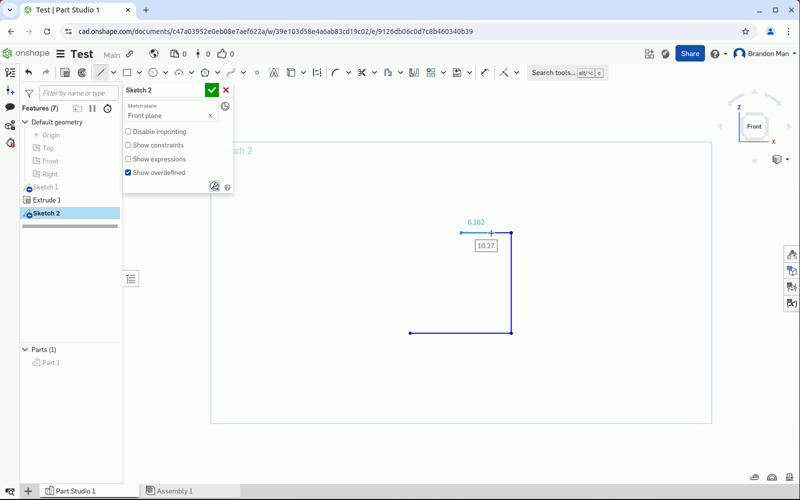
mouse_move(410, 232)
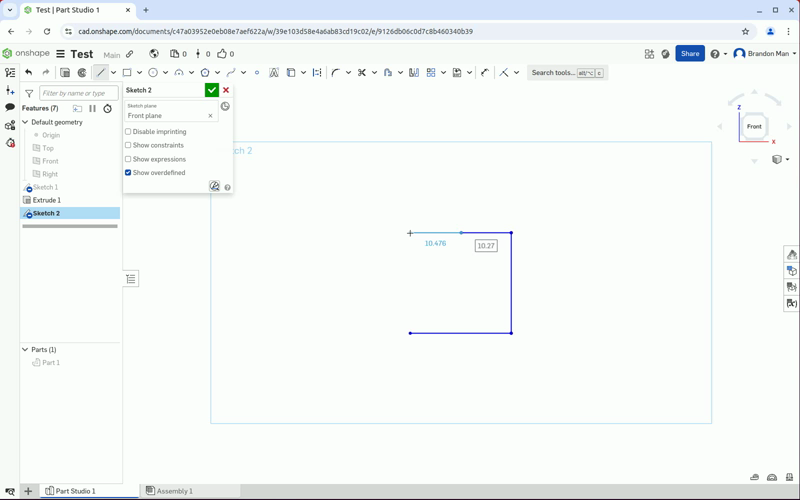
click(410, 232)
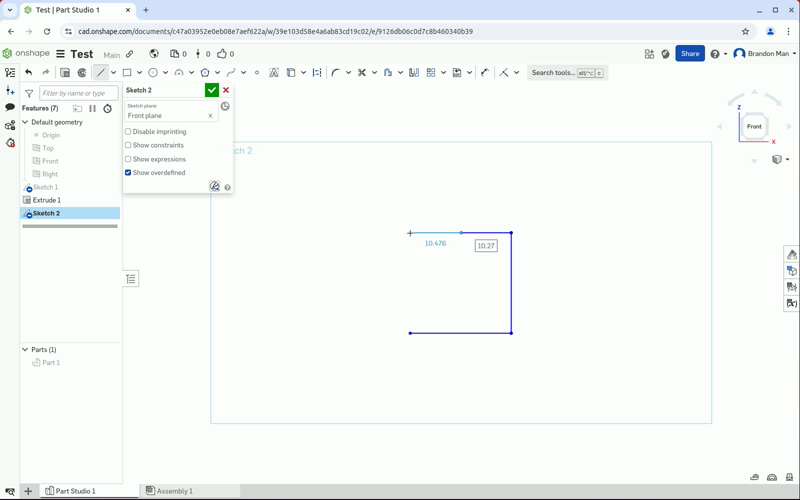
key_up(shift)
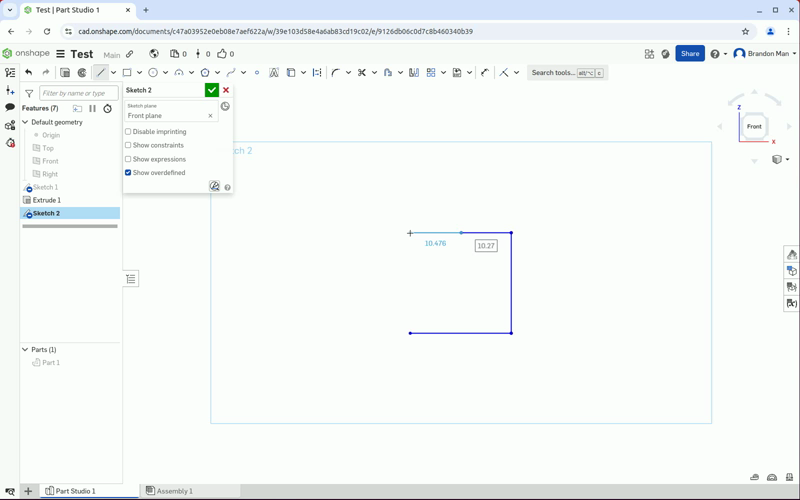
key_down(shift)
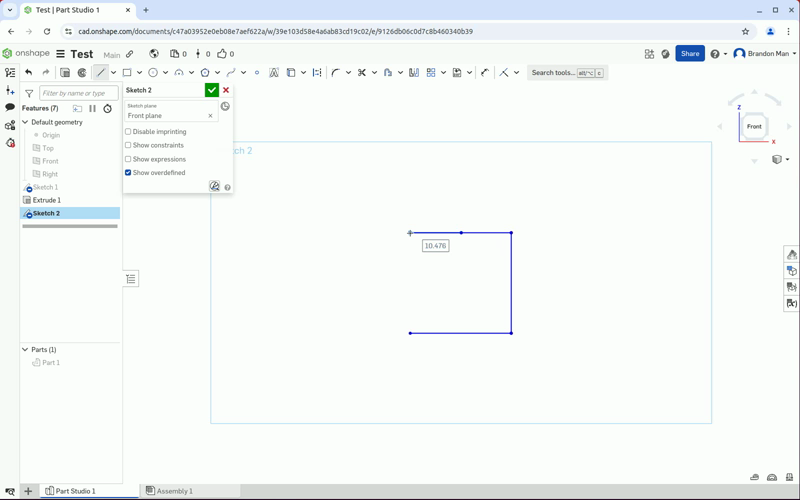
mouse_move(410, 333)
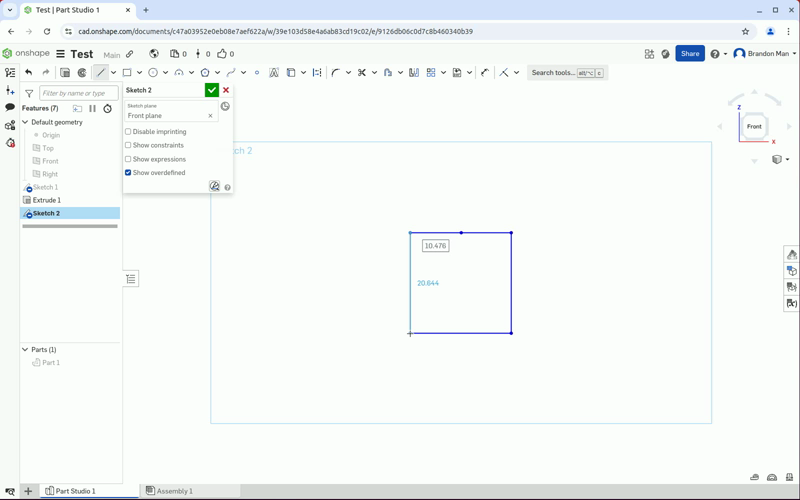
key_up(shift)
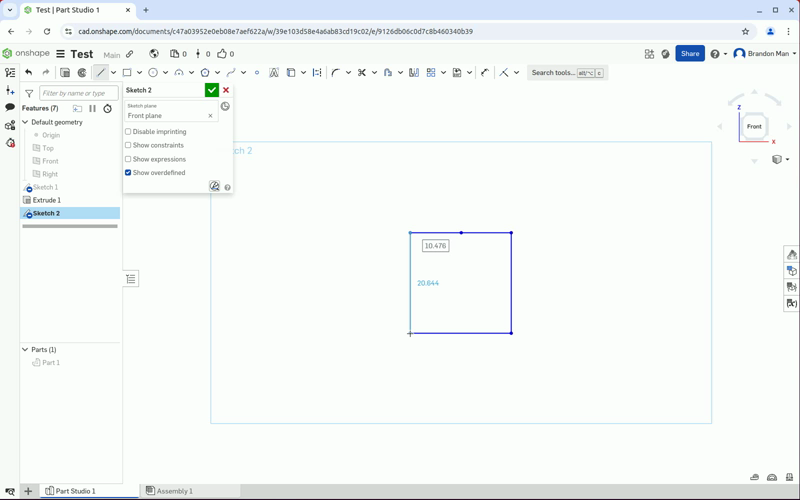
click(410, 333)
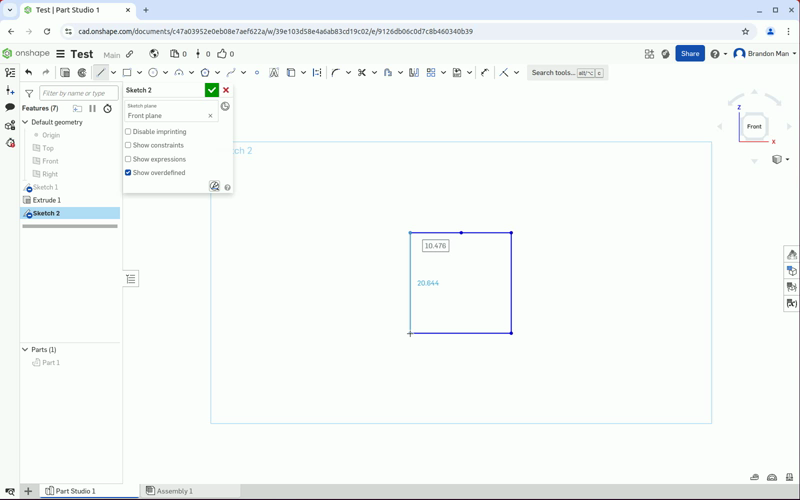
key(esc)
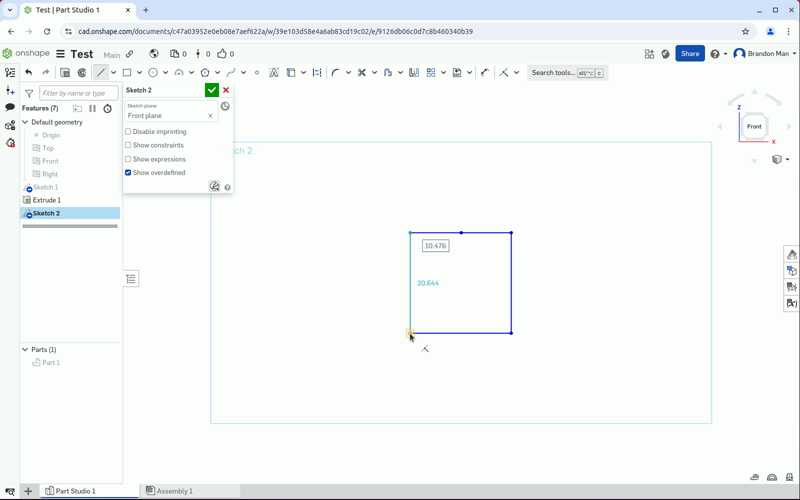
key(c)
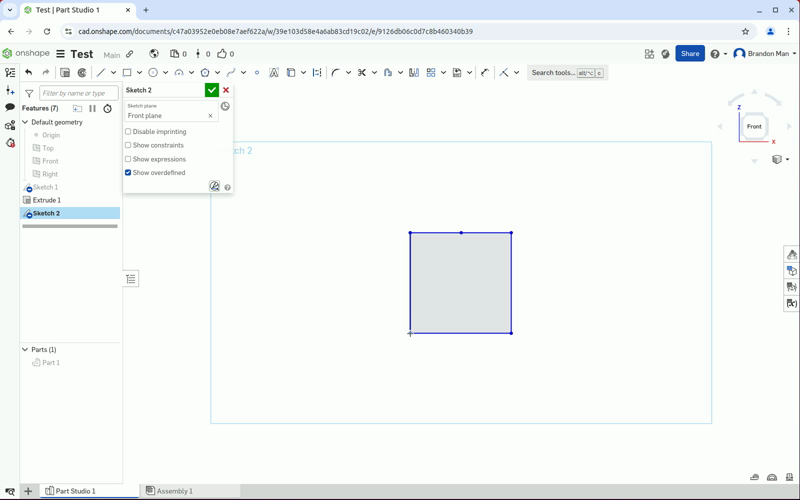
key_down(shift)
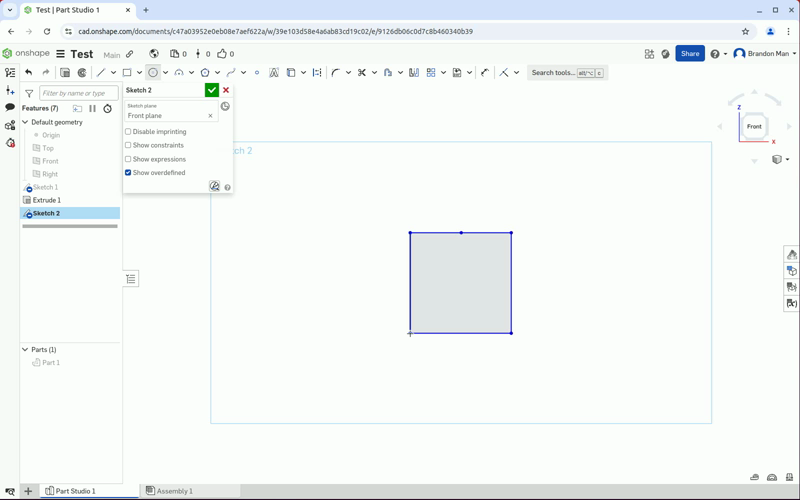
mouse_move(461, 282)
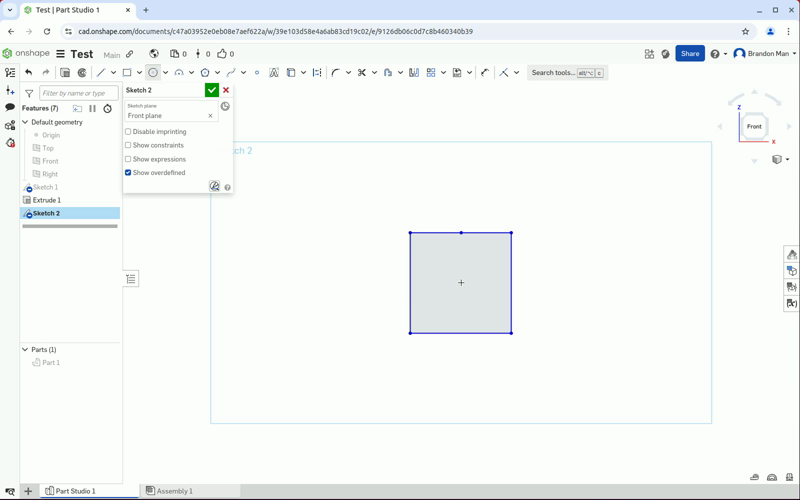
click(461, 282)
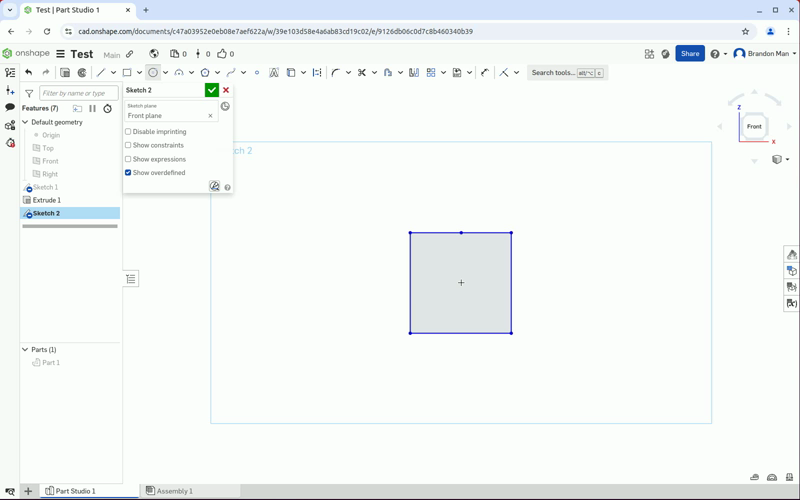
key_up(shift)
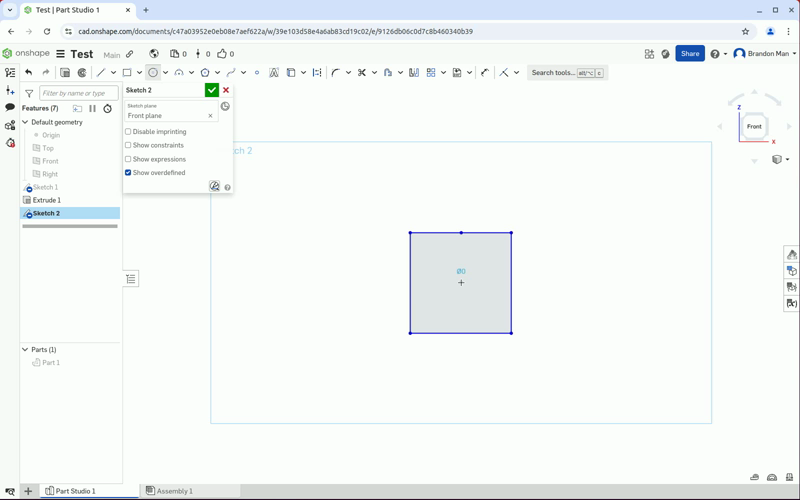
mouse_move(508, 282)
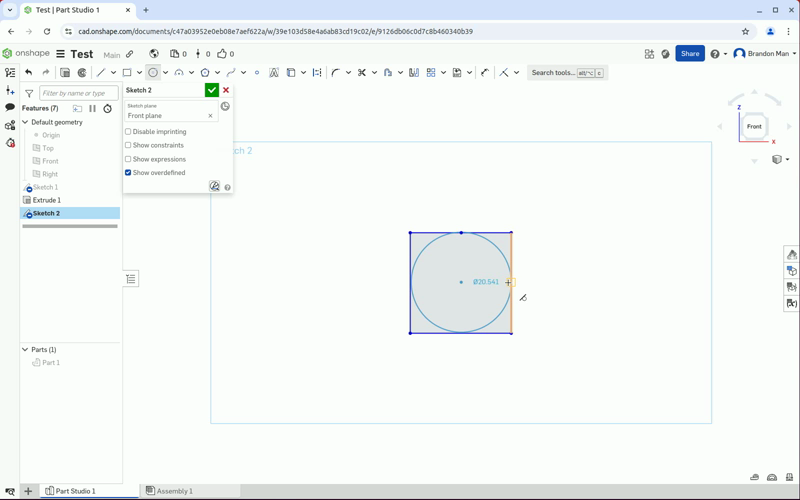
click(508, 282)
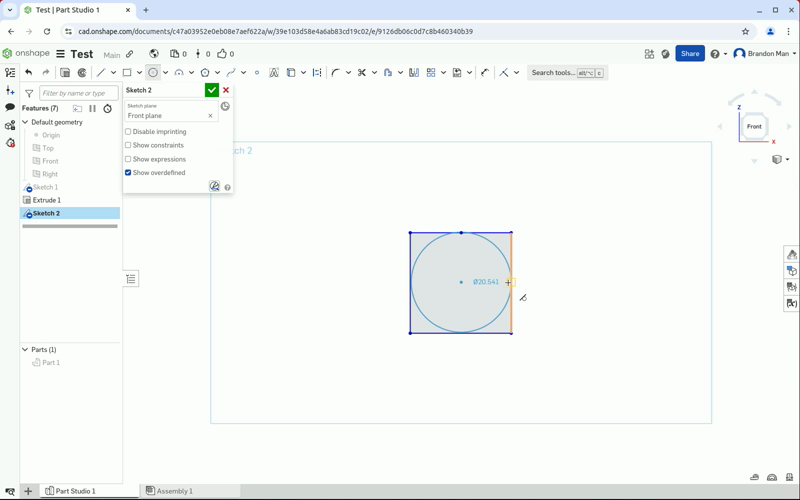
key(esc)
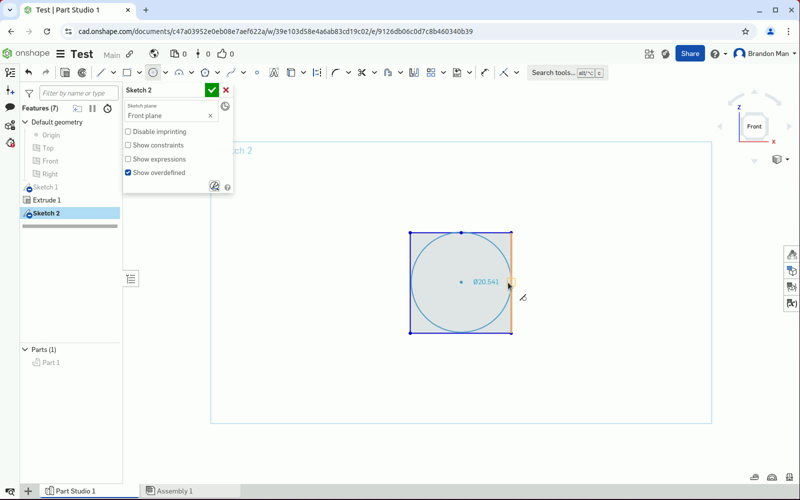
mouse_move(507, 250)
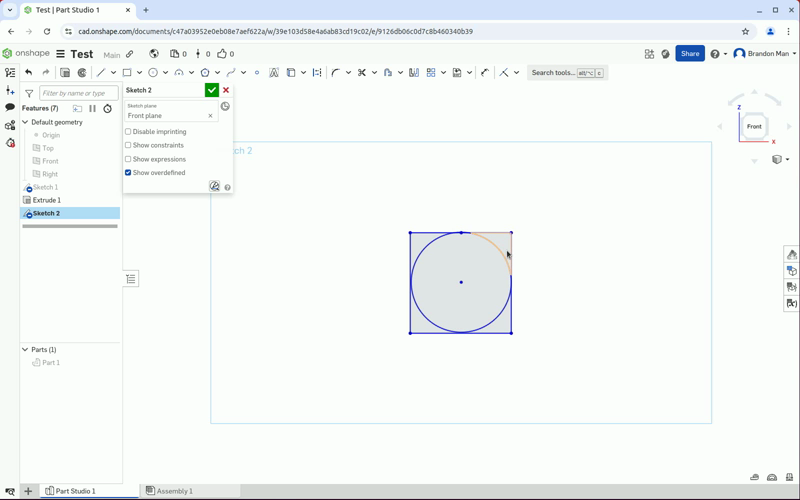
click(507, 250)
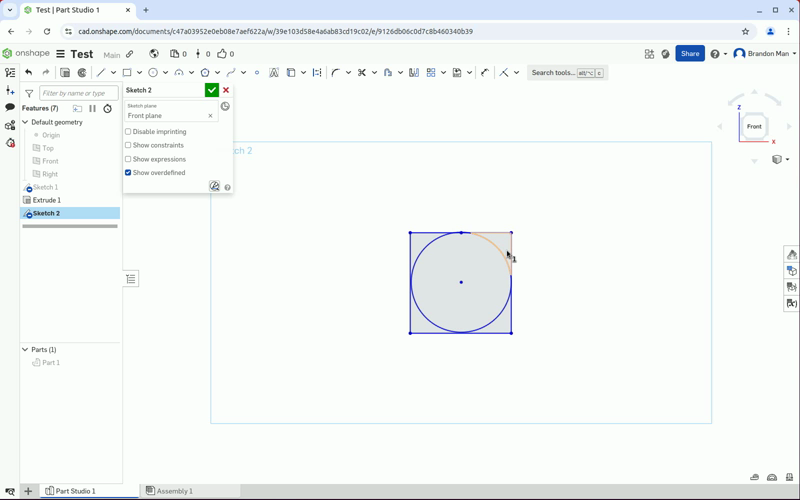
mouse_move(73, 352)
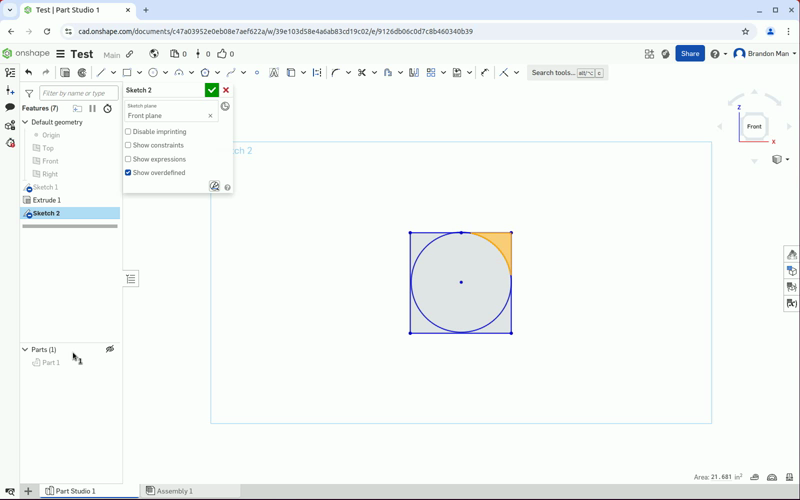
key(shift+y)
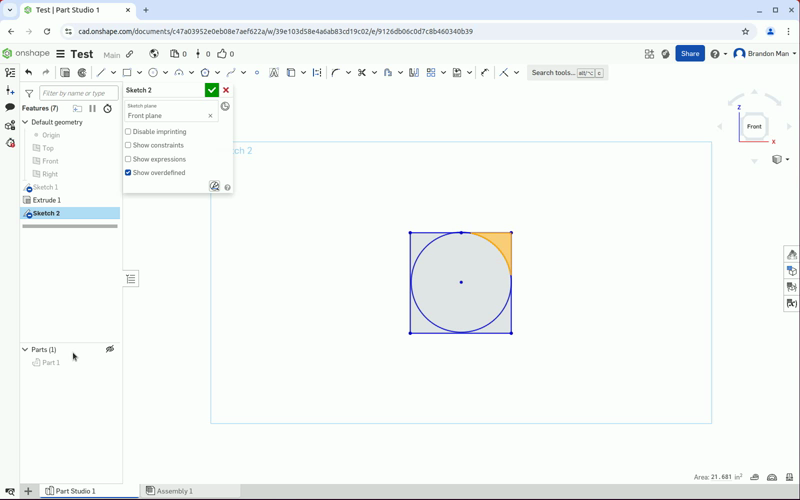
key(shift+e)
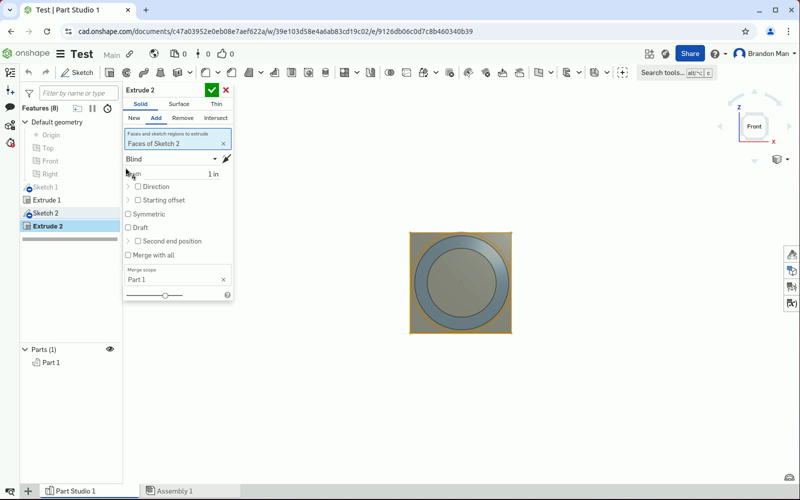
mouse_move(143, 106)
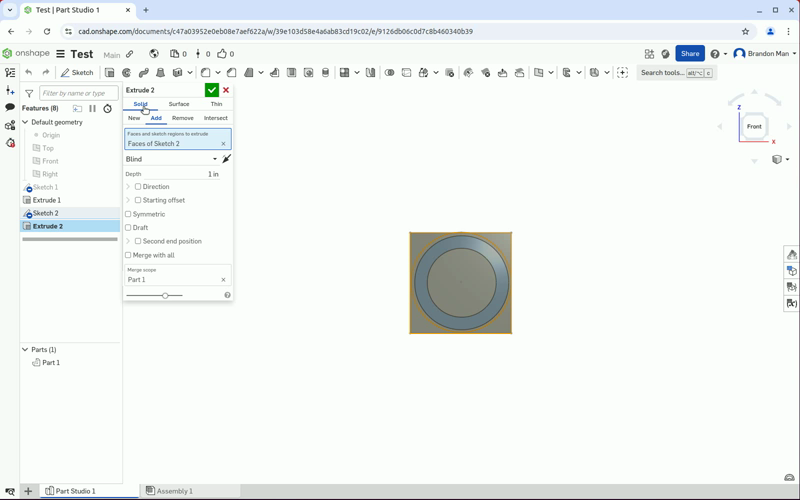
click(143, 106)
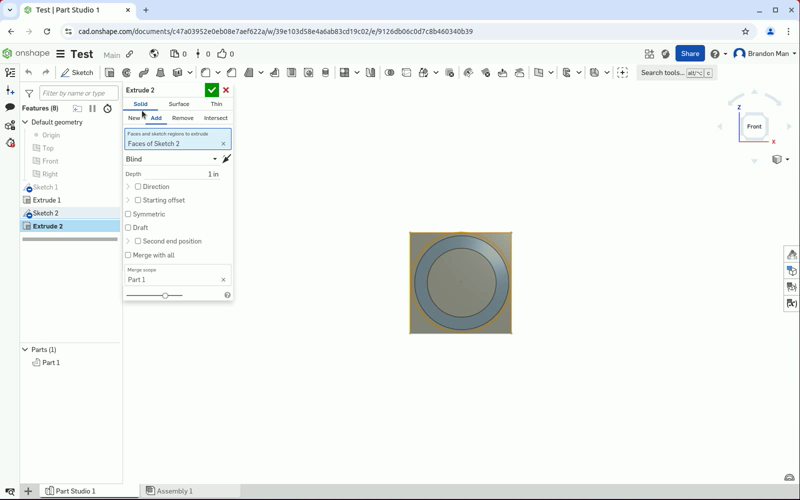
mouse_move(137, 120)
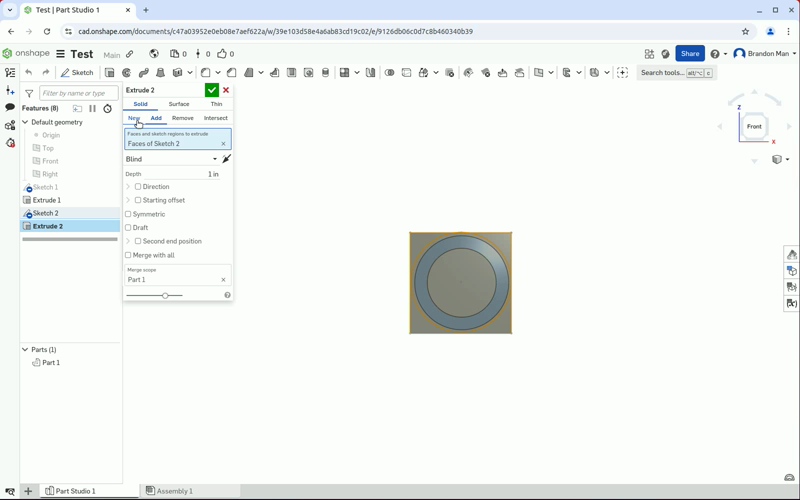
click(137, 120)
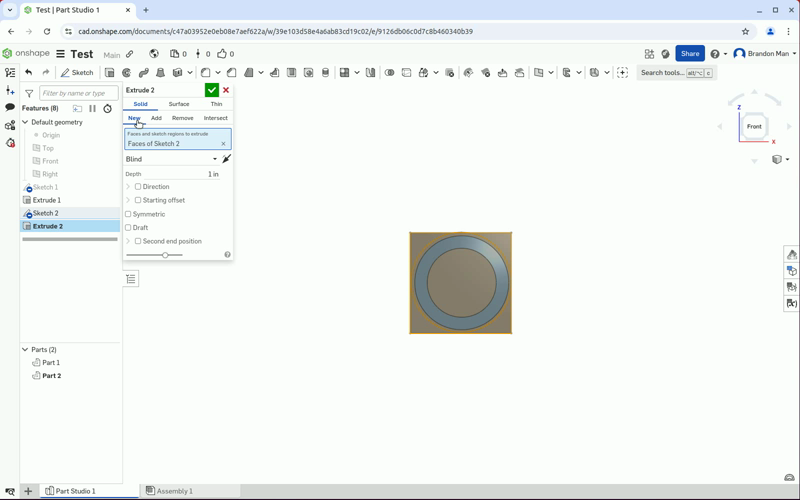
key(tab, 4)
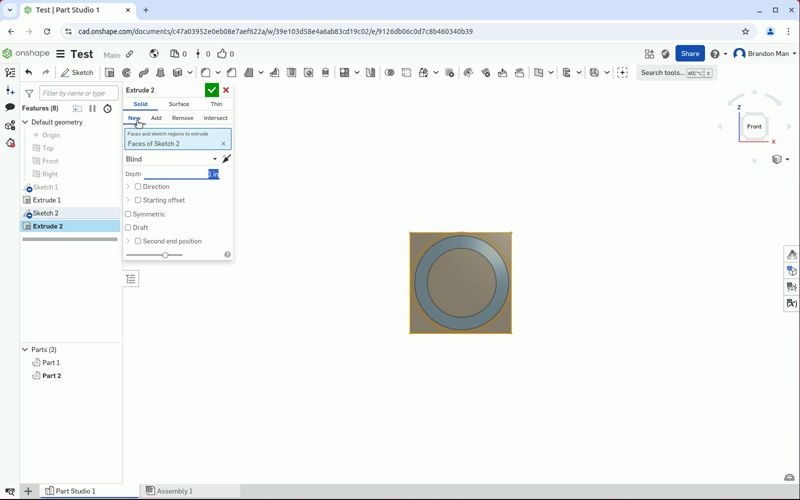
text(20.701)
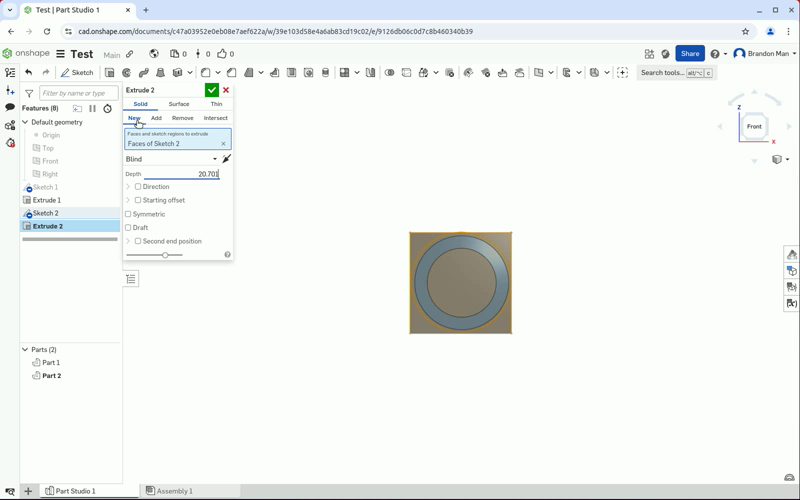
key(enter)
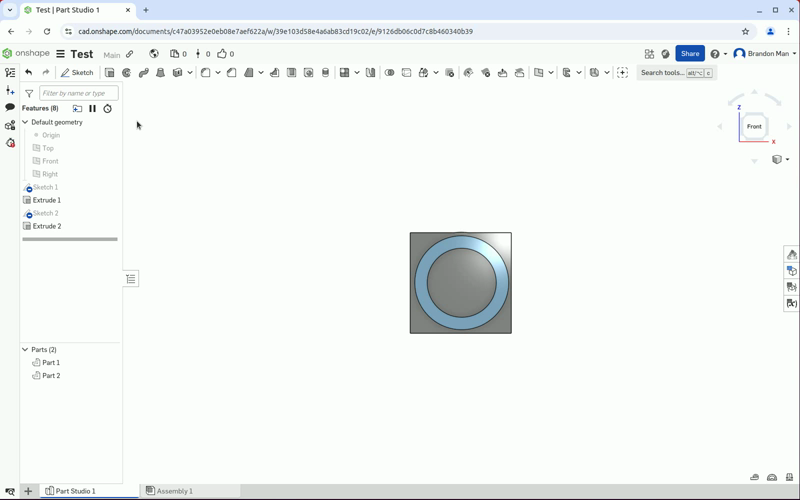
key(shift+h)
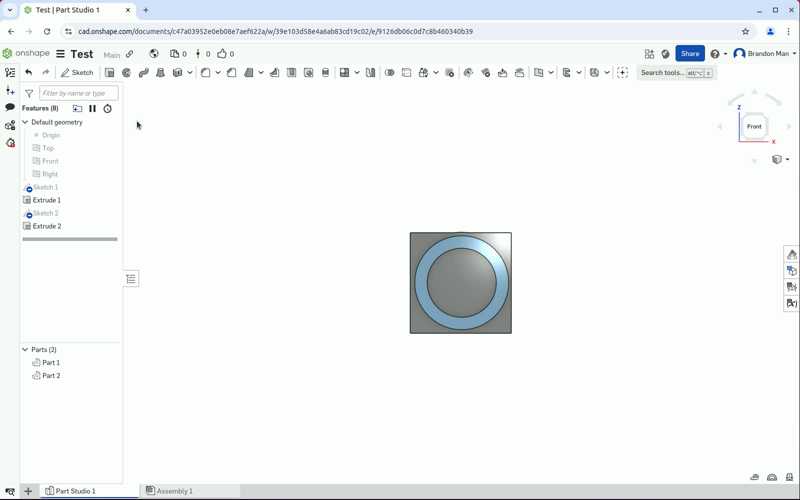
key(shift+h)
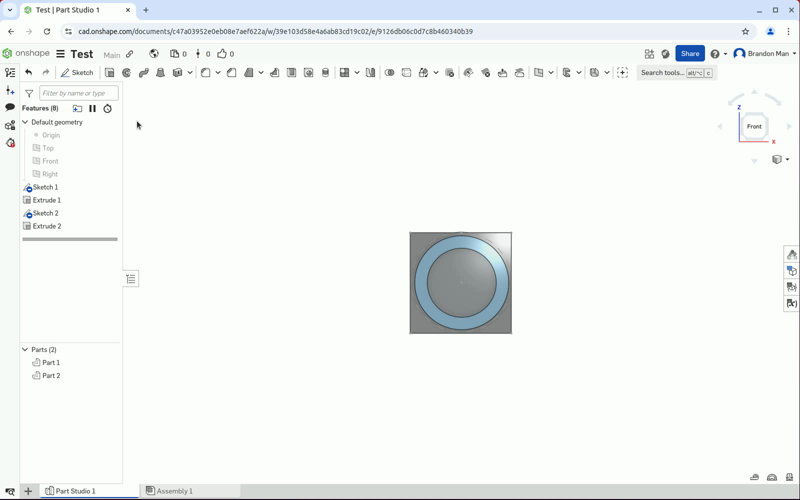
key(shift+7)
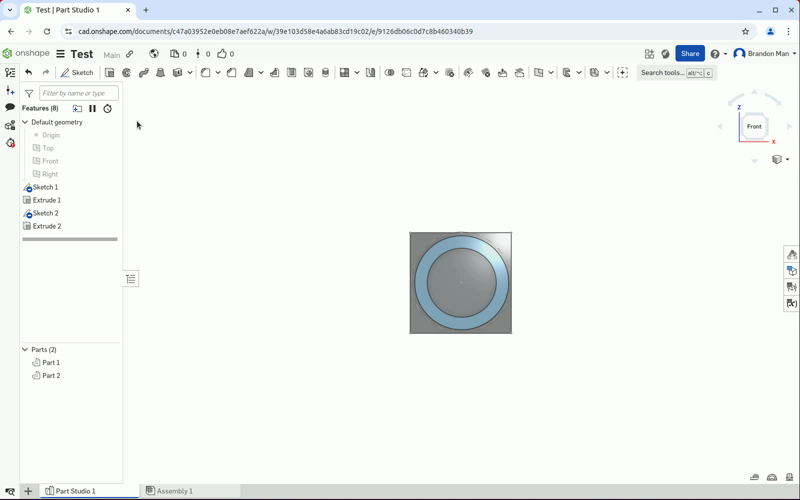
key(left, 2)
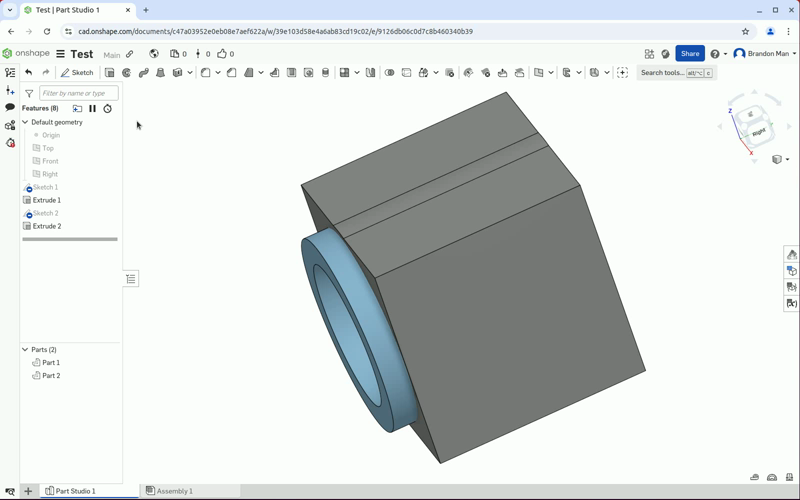
key(down, 2)
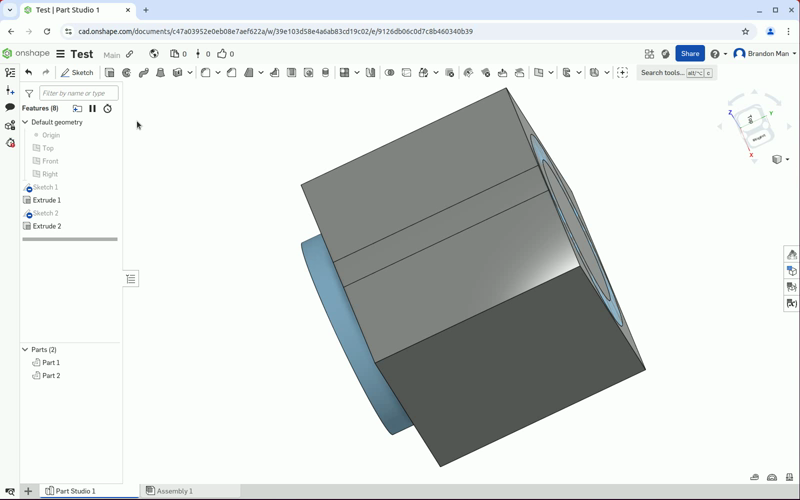
key(up, 2)
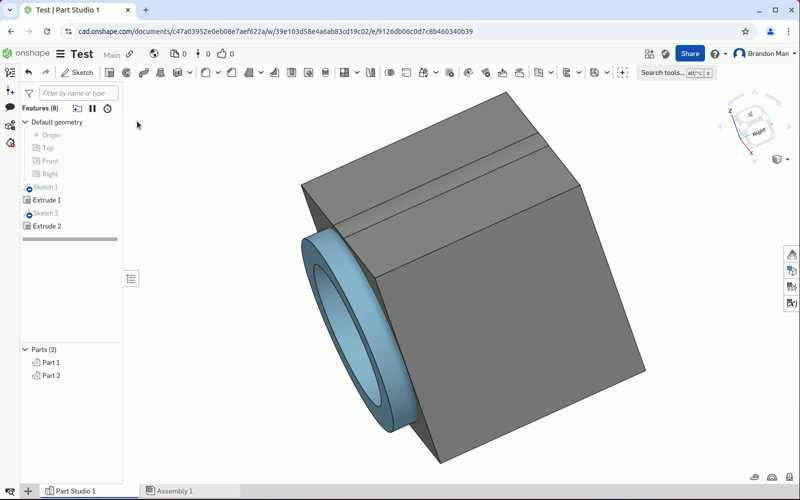
key(right, 2)
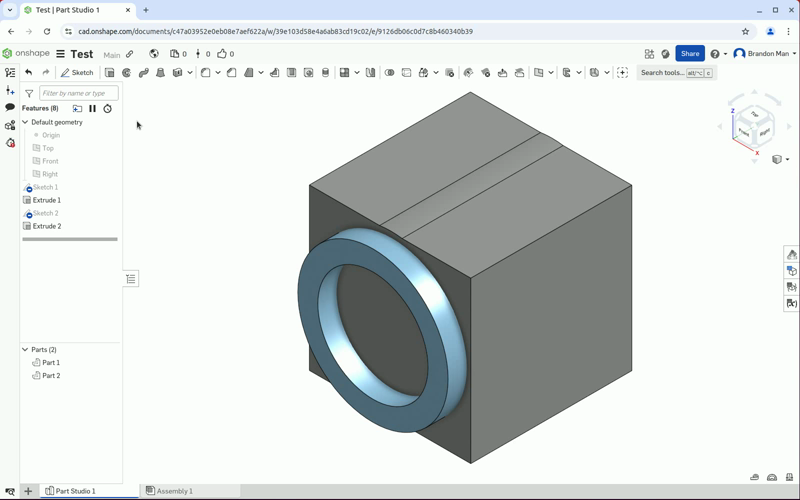
mouse_move(73, 189)
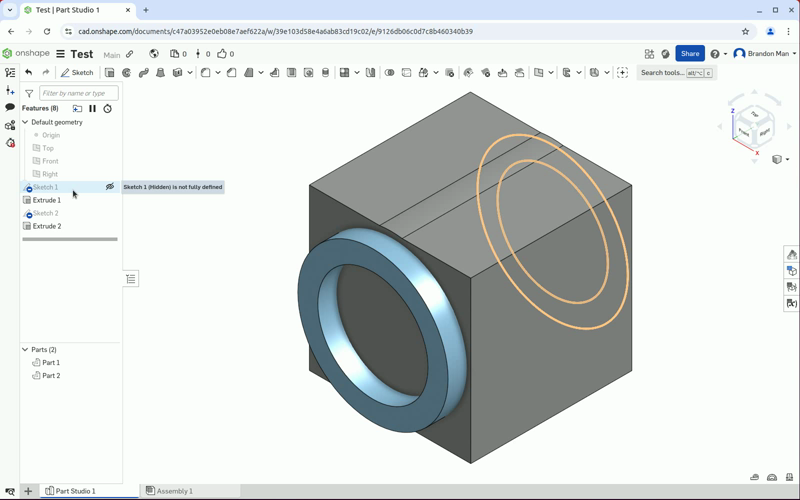
click(73, 189)